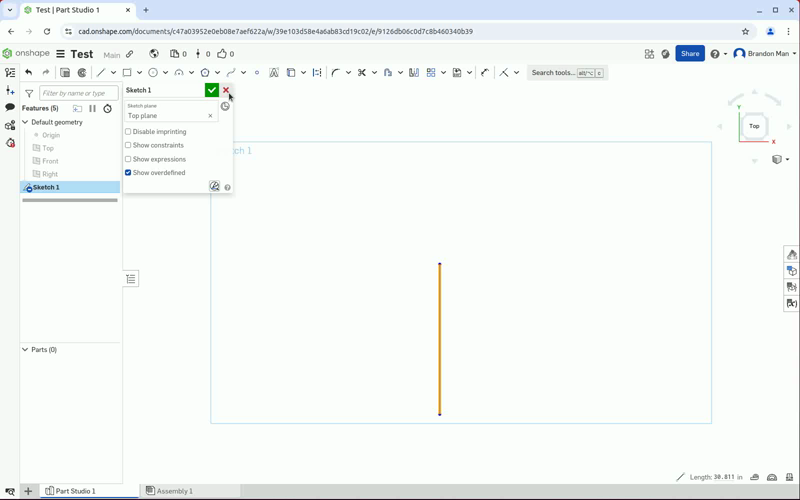
key(shift+h)
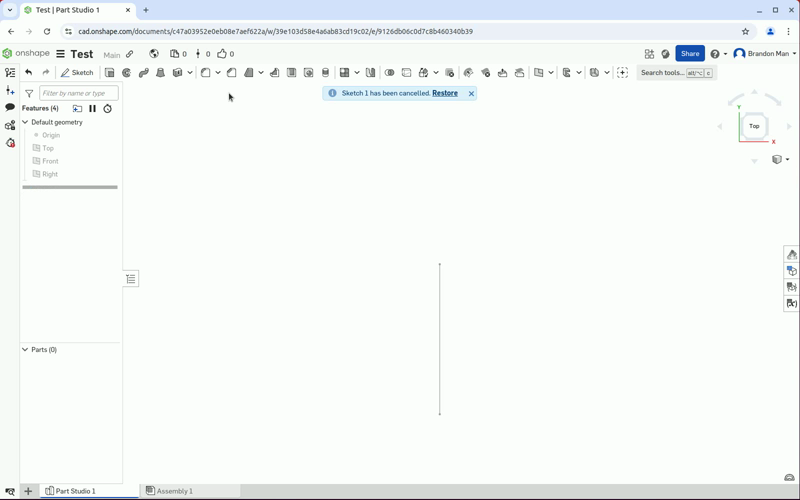
mouse_move(73, 352)
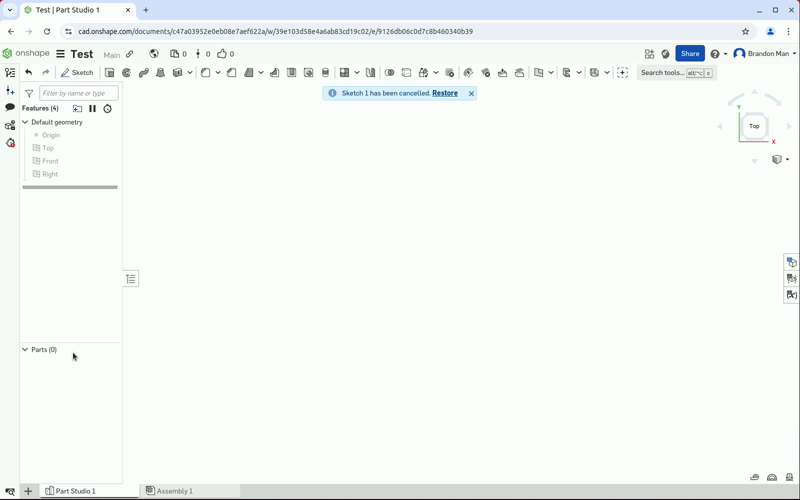
key(y)
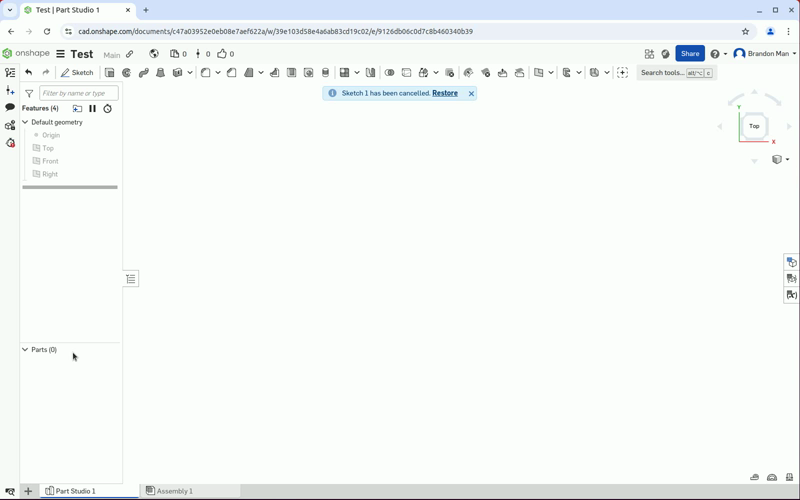
key(shift+p)
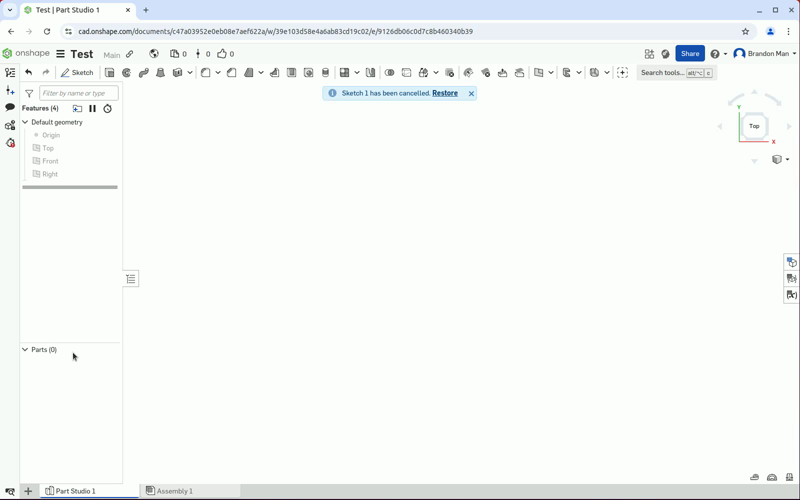
key(space)
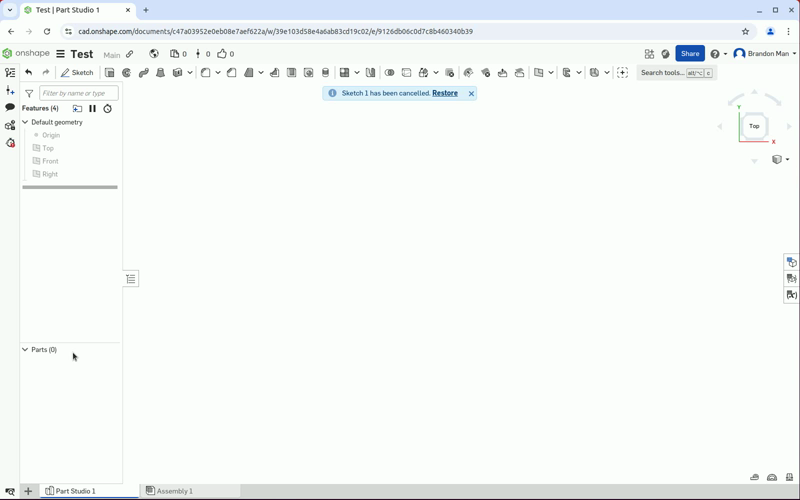
key_down(shift)
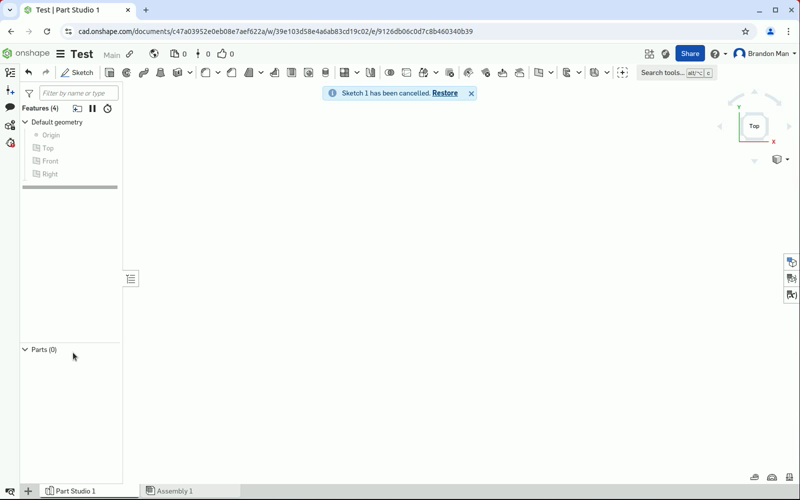
key(up)
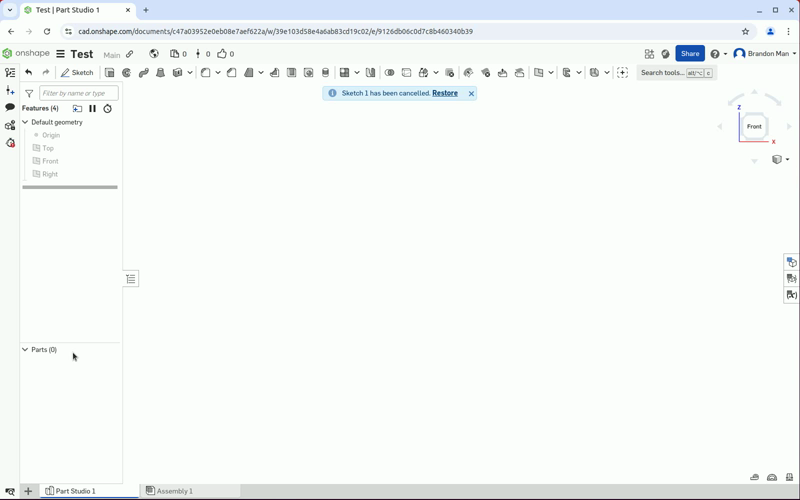
key_up(shift)
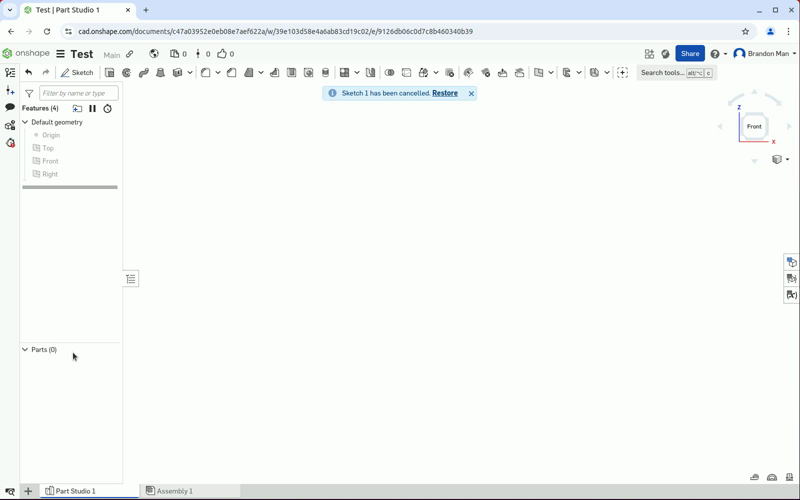
mouse_move(73, 352)
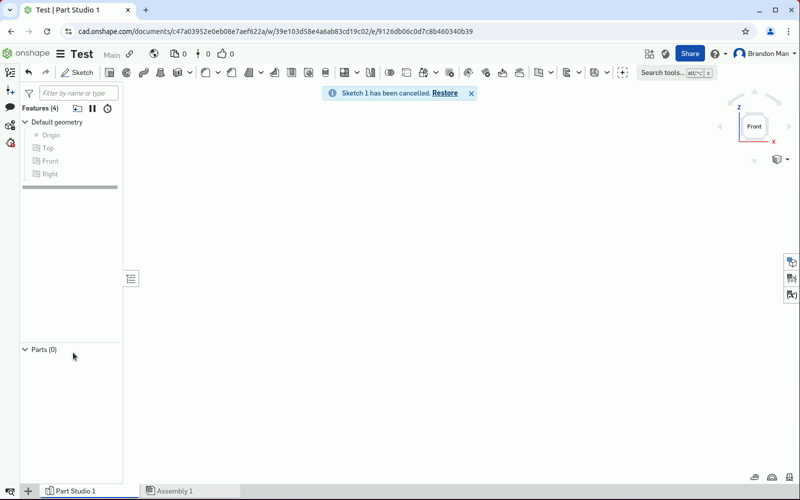
key(shift+y)
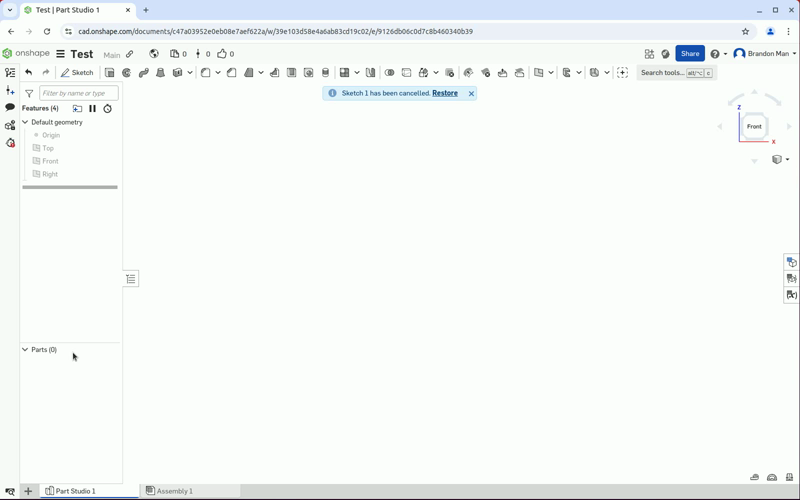
key(shift+s)
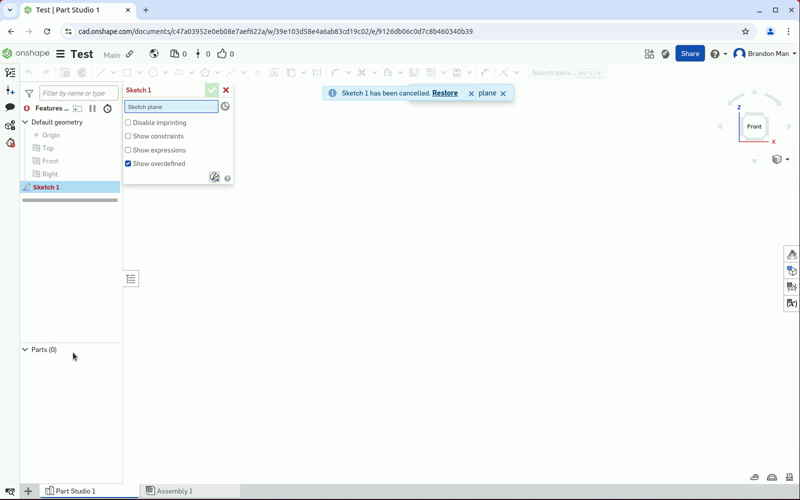
mouse_move(73, 163)
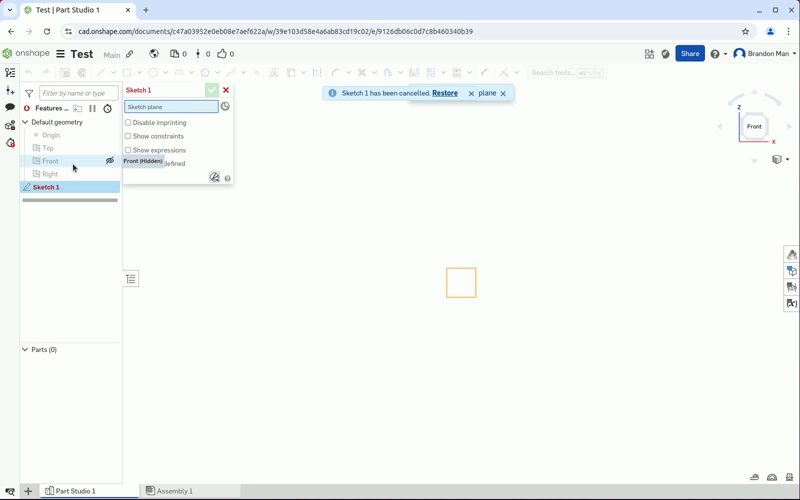
click(73, 163)
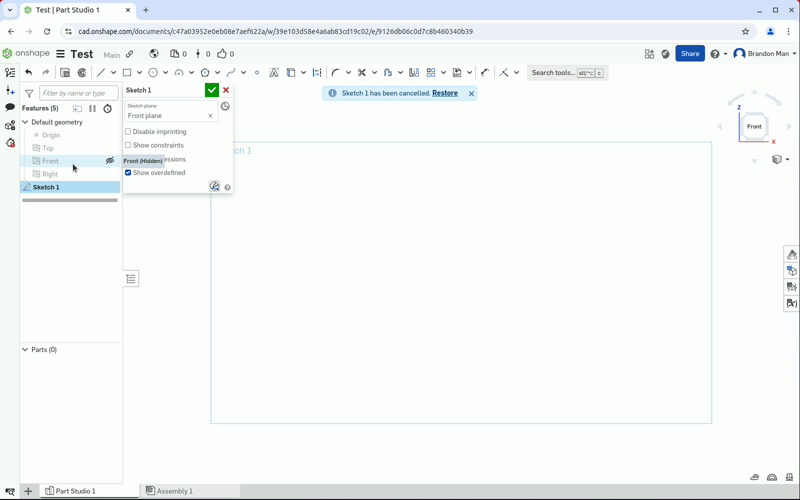
mouse_move(73, 352)
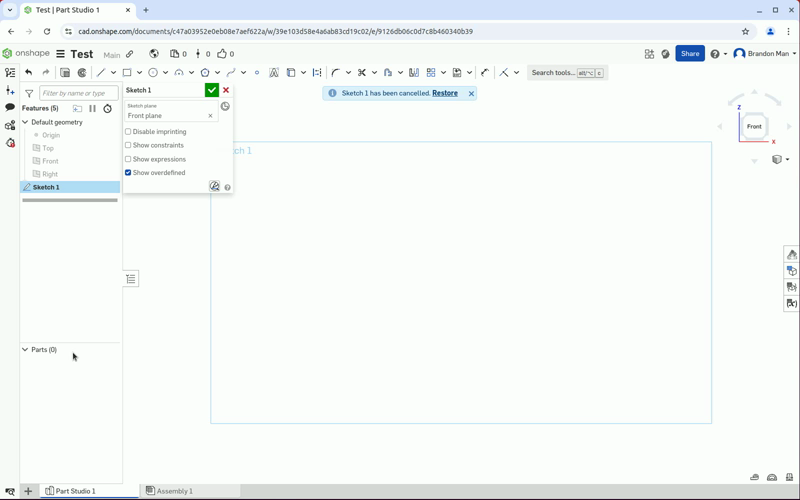
key(y)
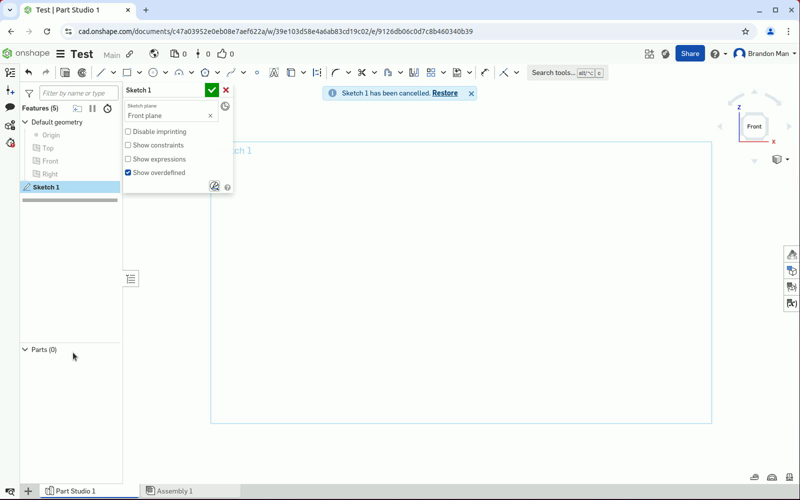
key(c)
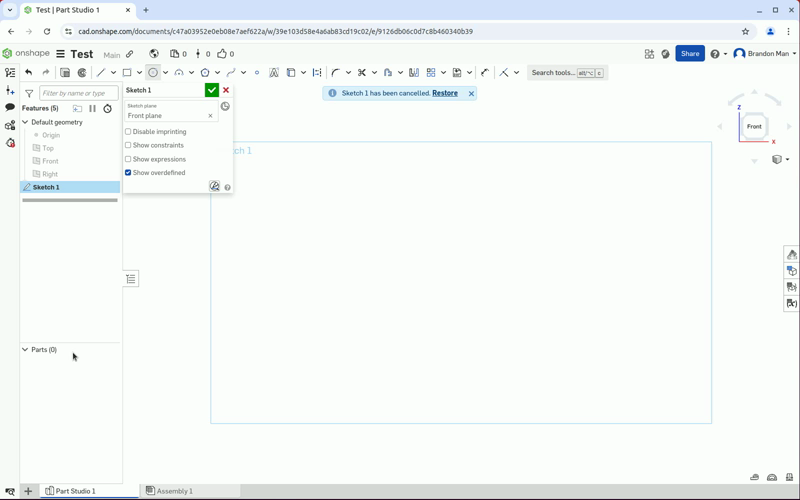
key_down(shift)
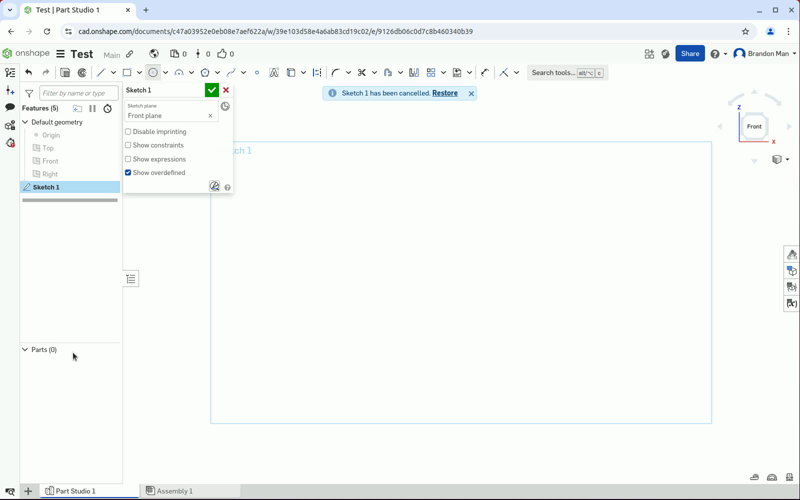
mouse_move(460, 282)
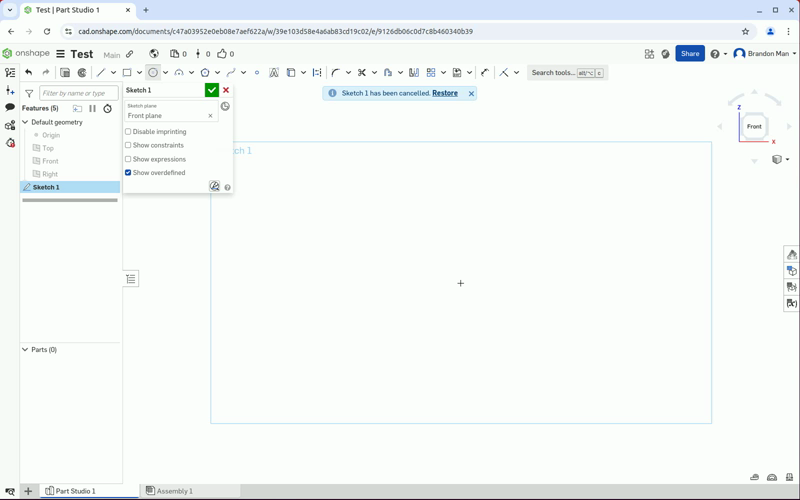
click(460, 282)
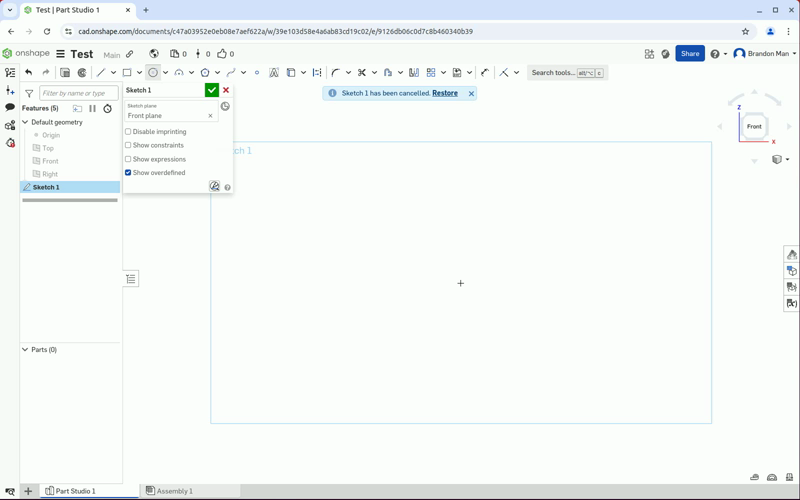
key_up(shift)
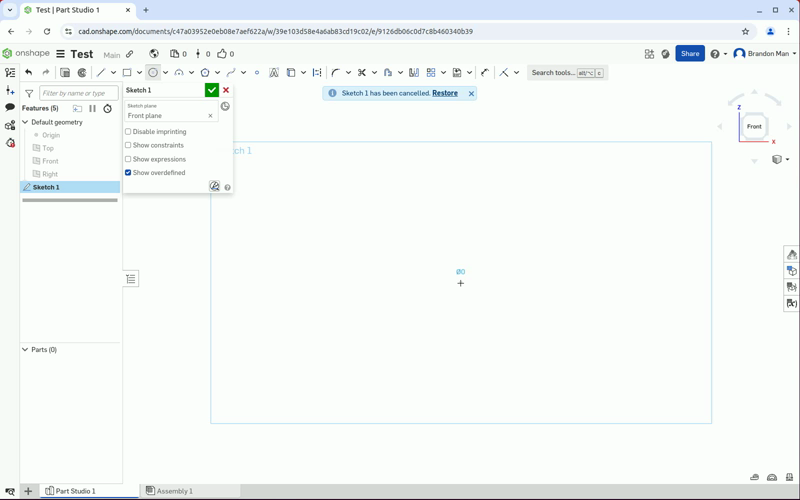
mouse_move(505, 282)
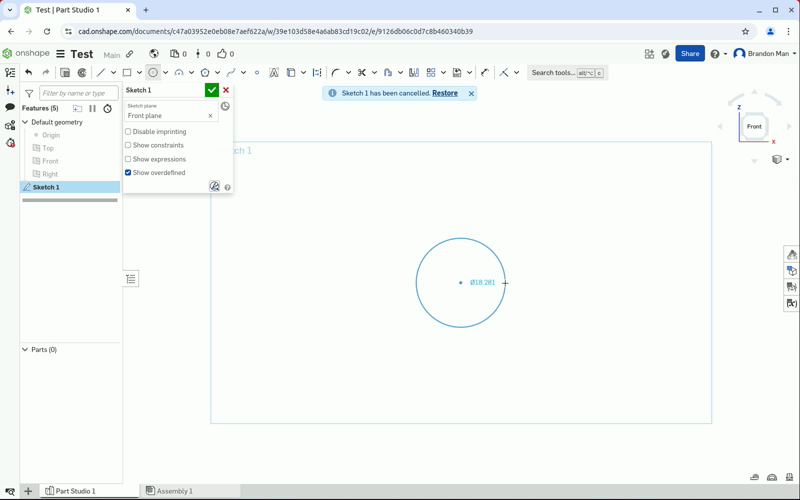
click(505, 282)
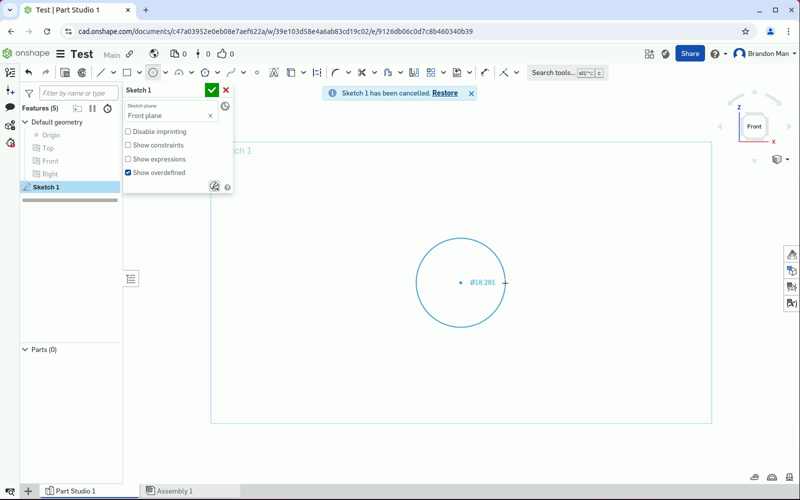
key(esc)
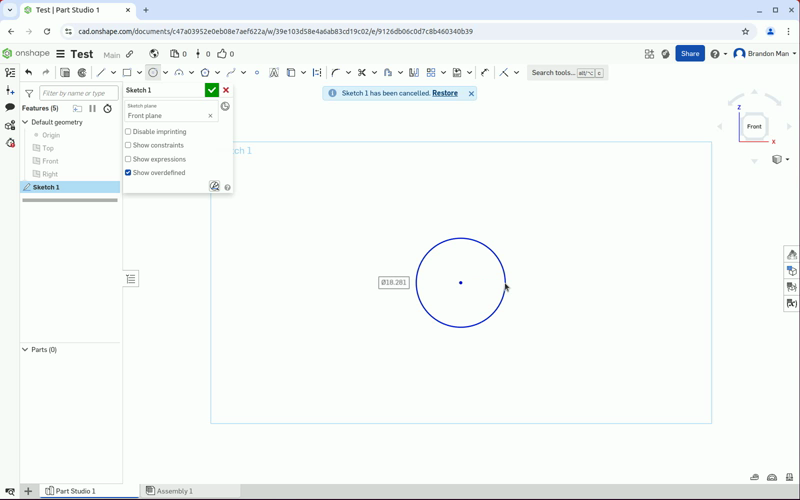
key(c)
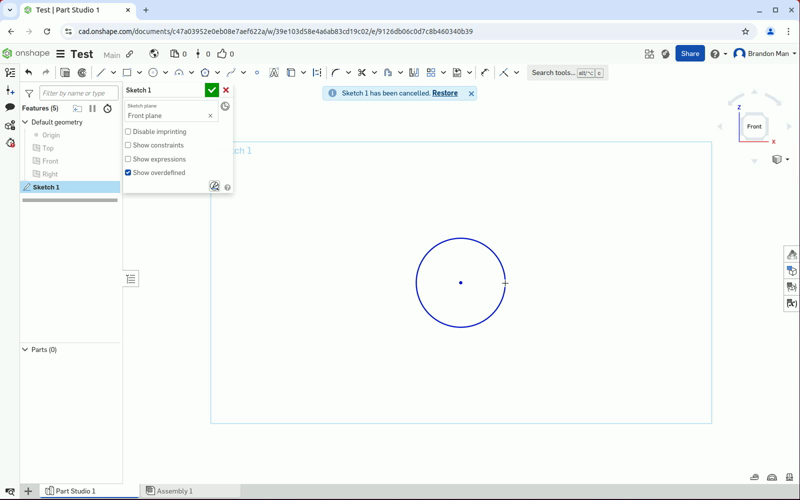
key_down(shift)
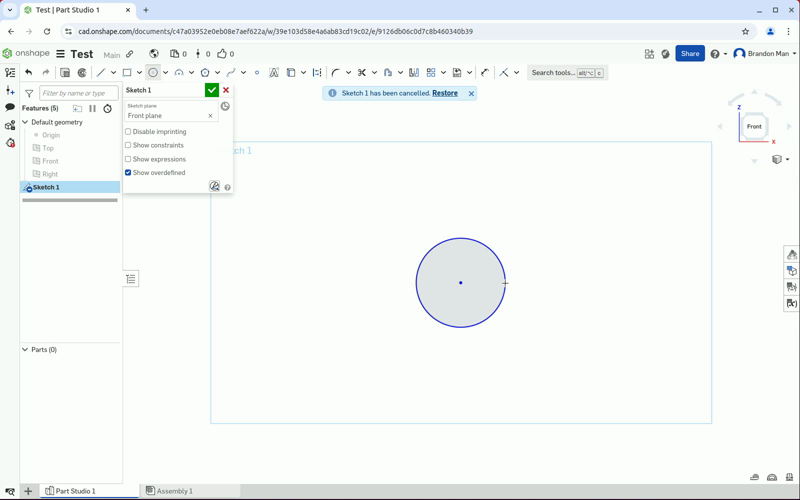
mouse_move(460, 282)
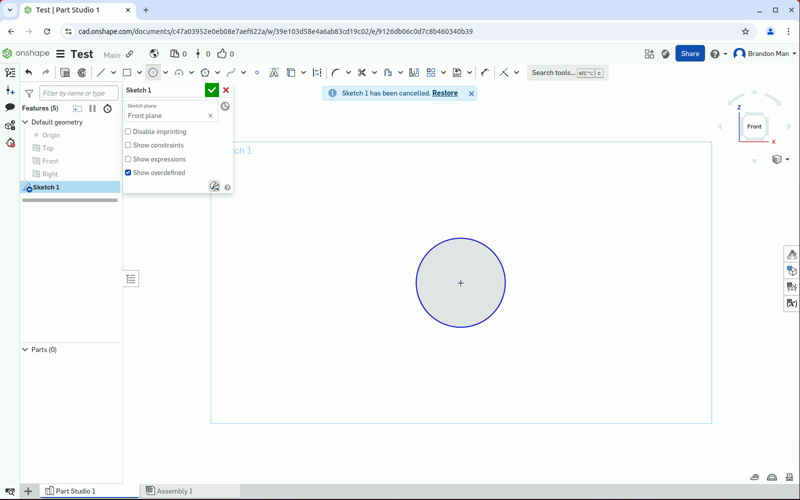
click(460, 282)
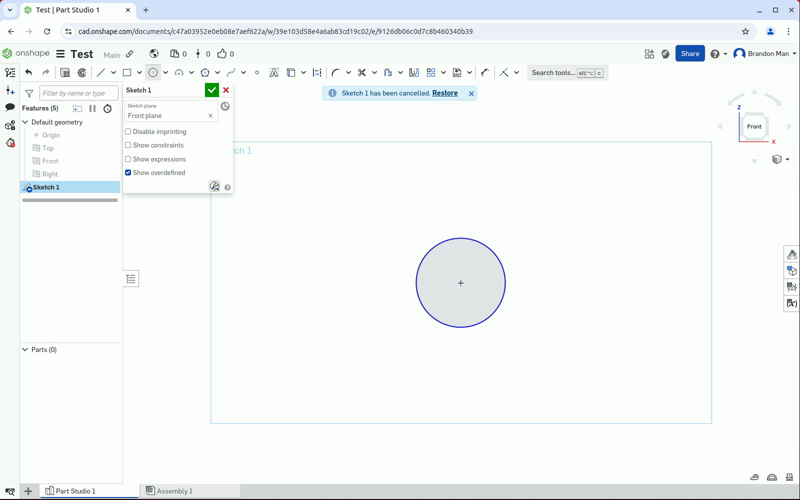
key_up(shift)
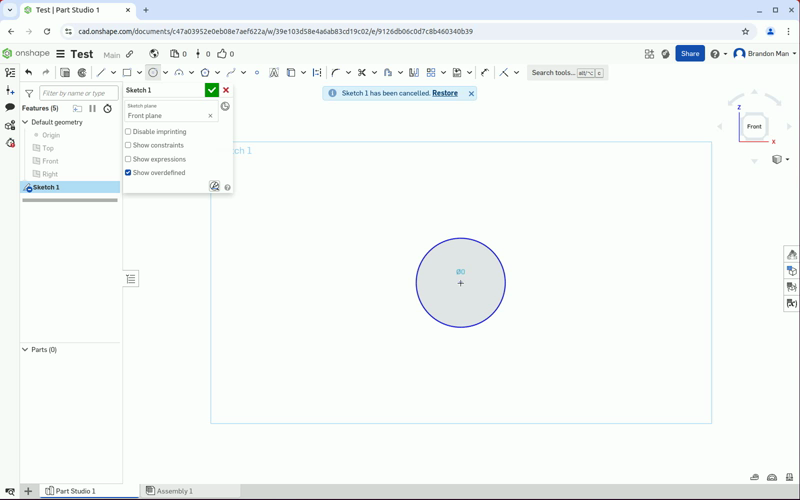
mouse_move(478, 282)
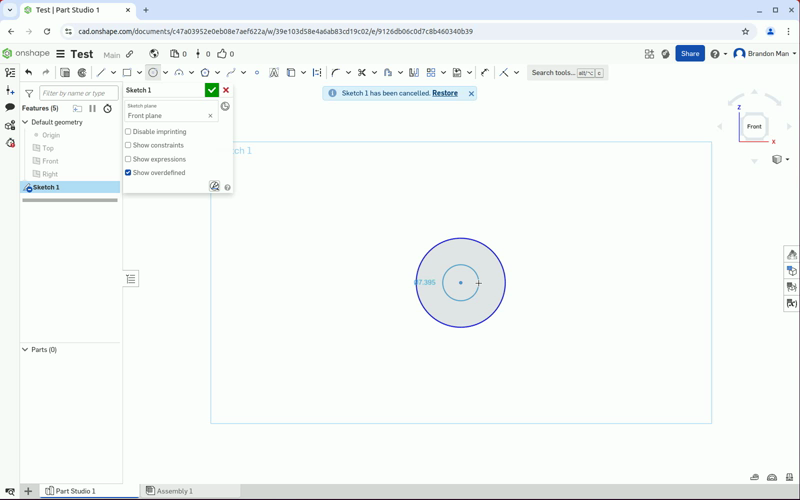
click(478, 282)
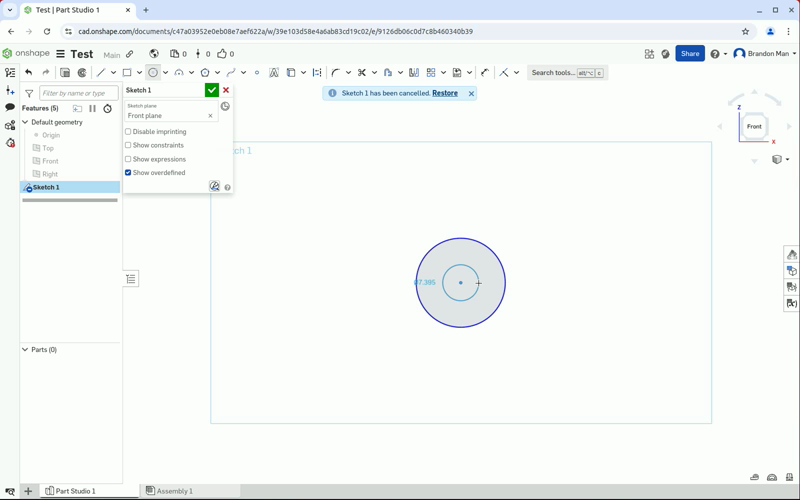
key(esc)
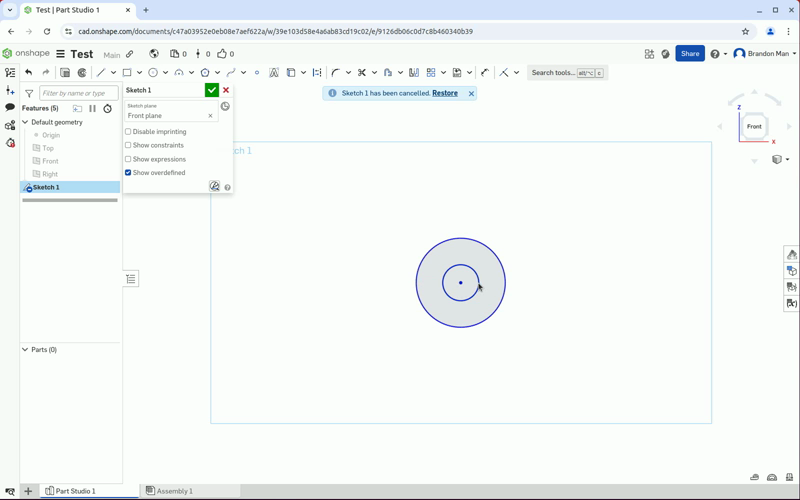
mouse_move(452, 316)
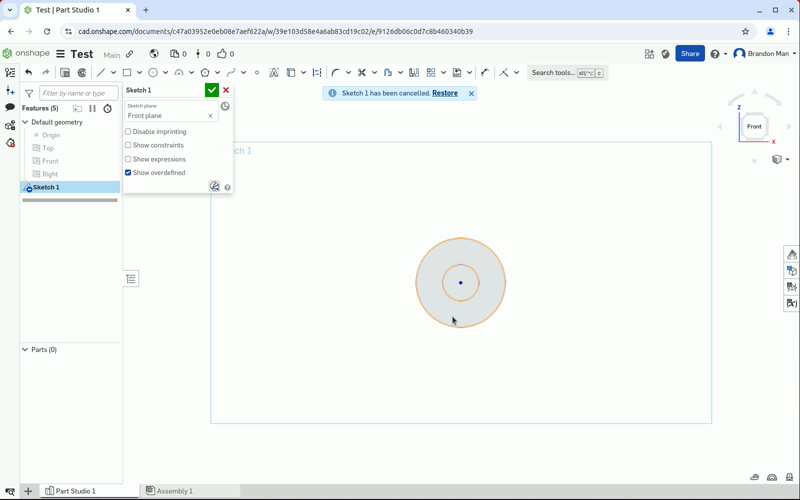
click(452, 316)
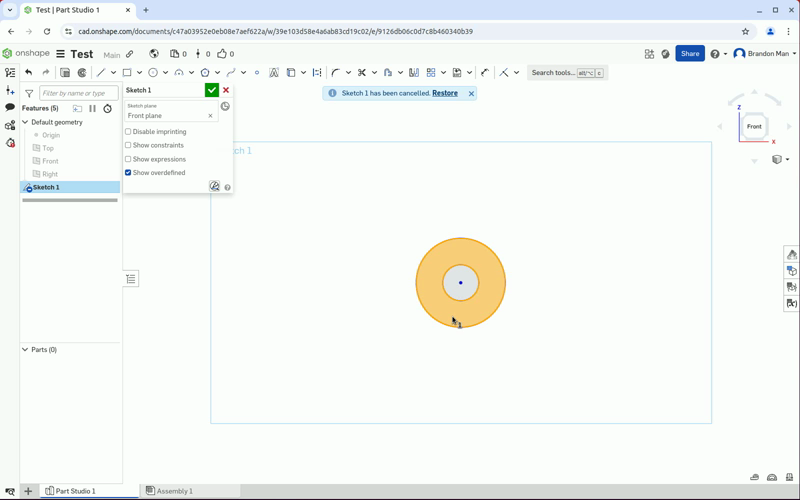
mouse_move(73, 352)
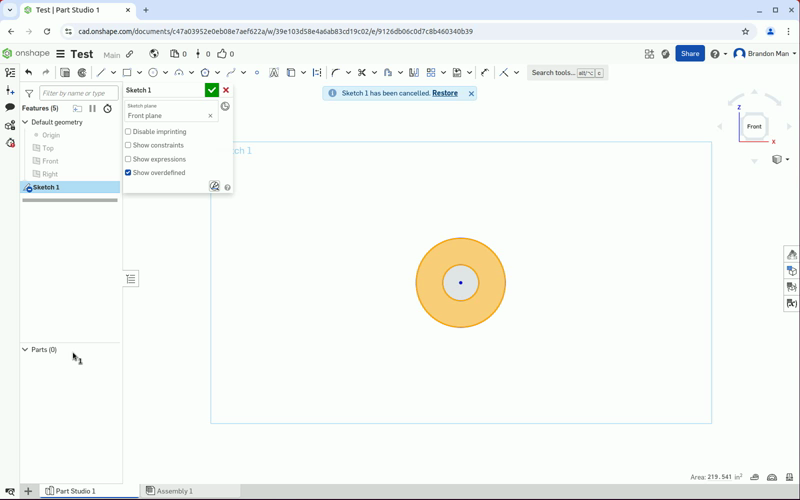
key(shift+y)
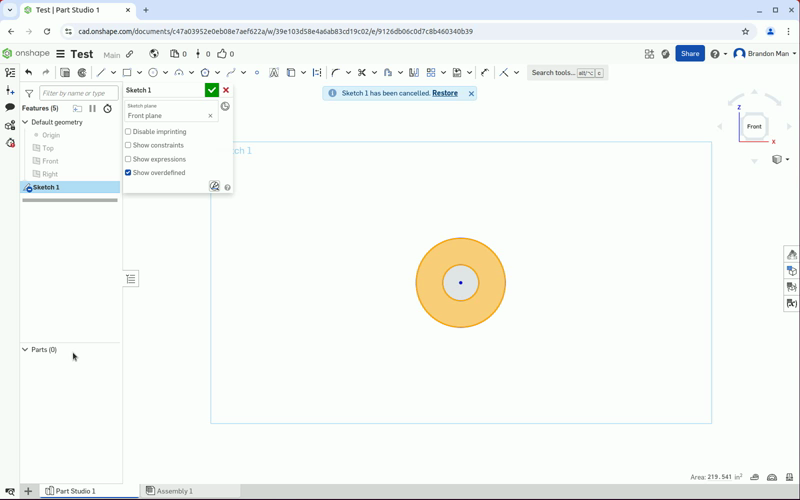
key(shift+e)
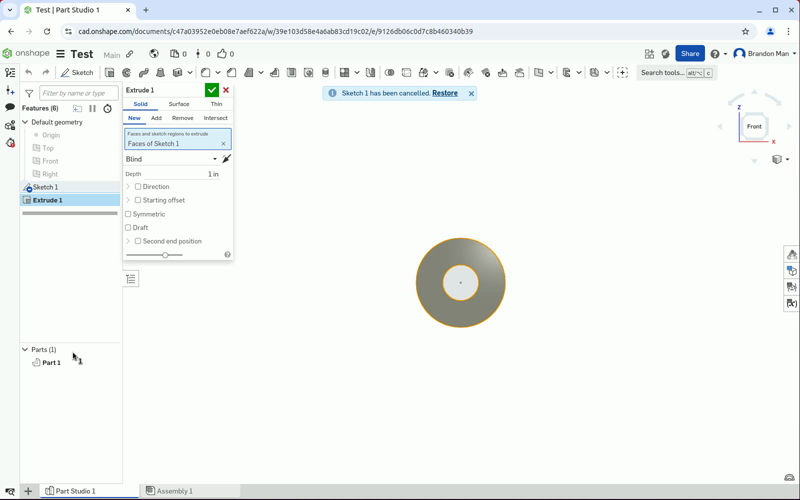
mouse_move(143, 106)
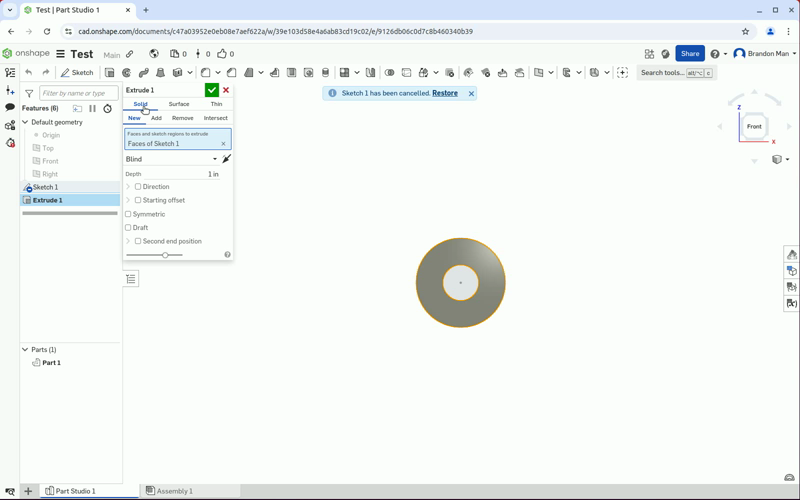
click(143, 106)
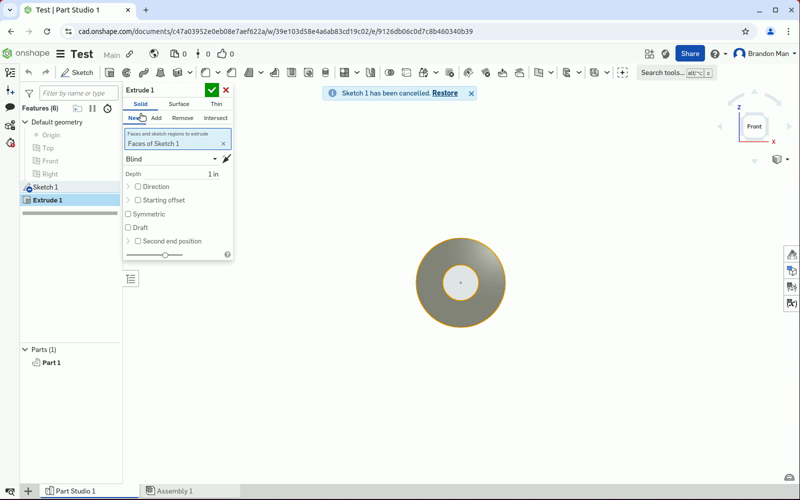
mouse_move(137, 120)
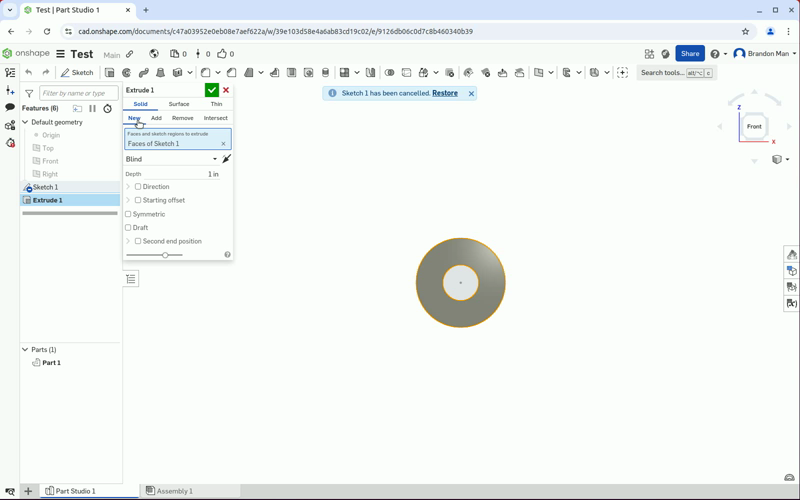
click(137, 120)
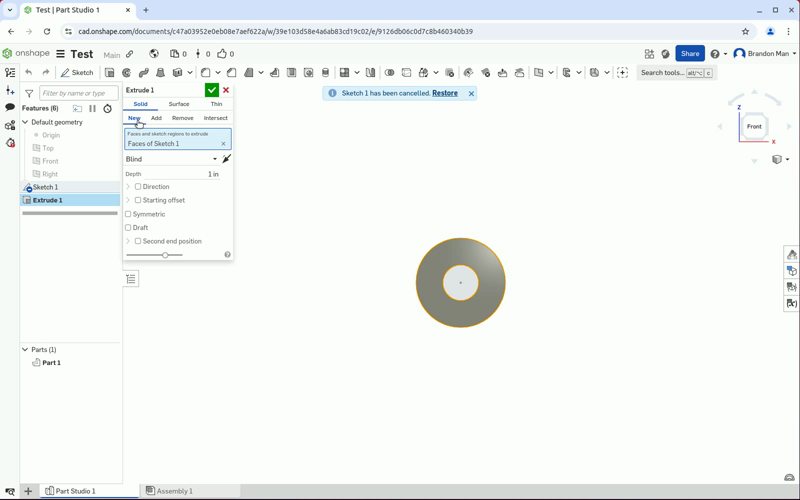
key(tab, 4)
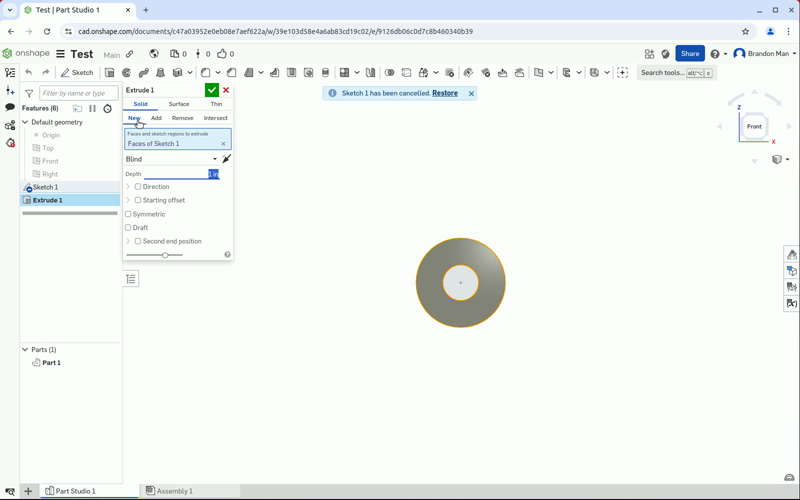
text(3.611)
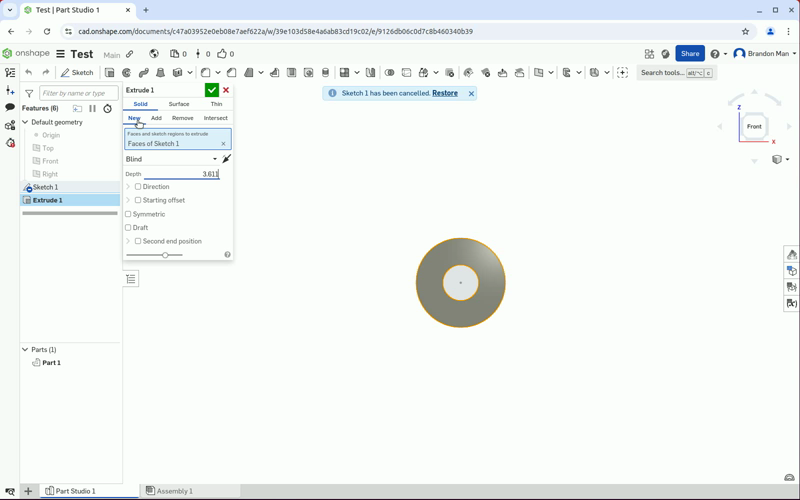
key(enter)
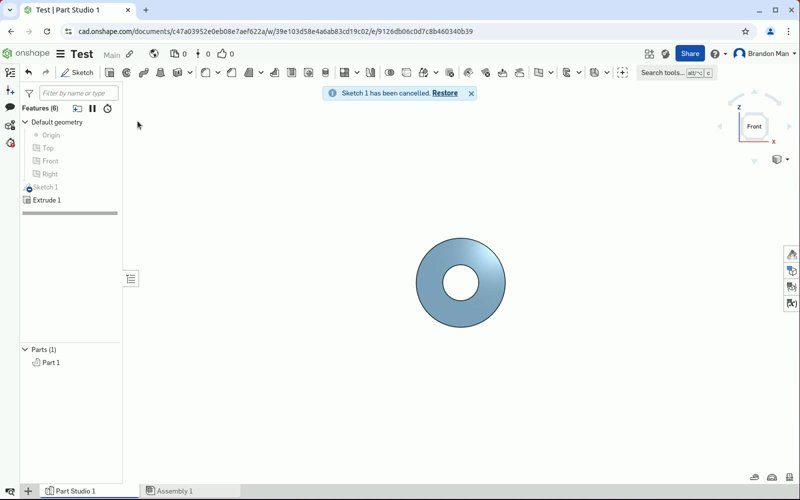
key(shift+h)
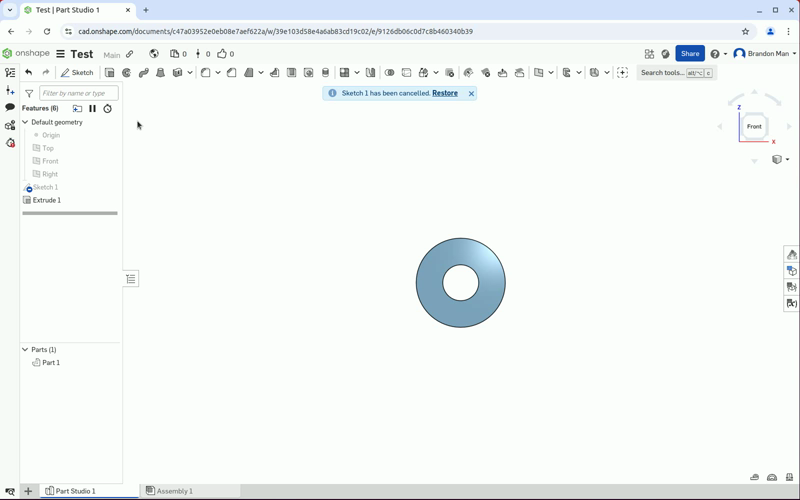
key(shift+h)
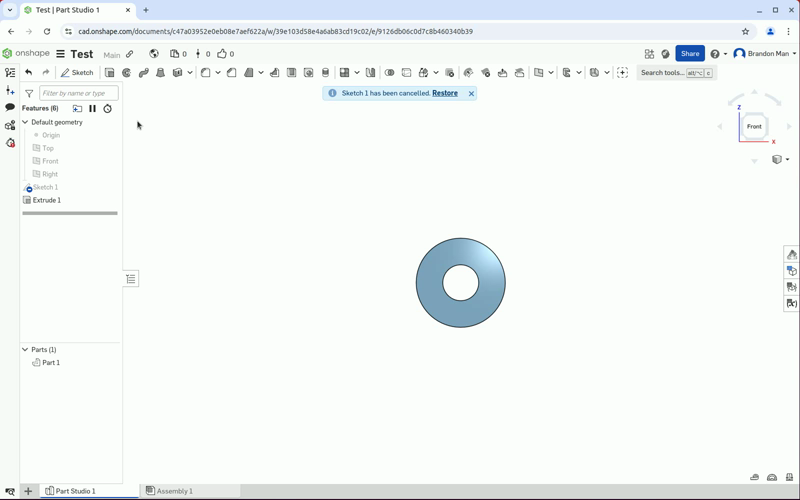
mouse_move(73, 189)
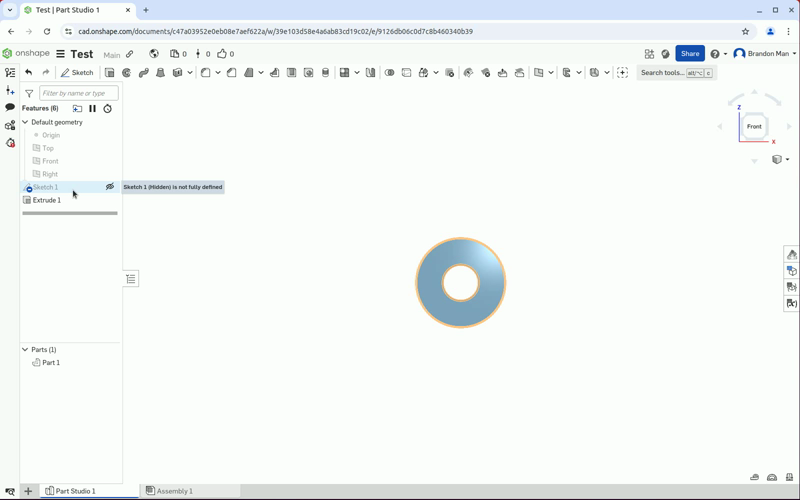
click(73, 189)
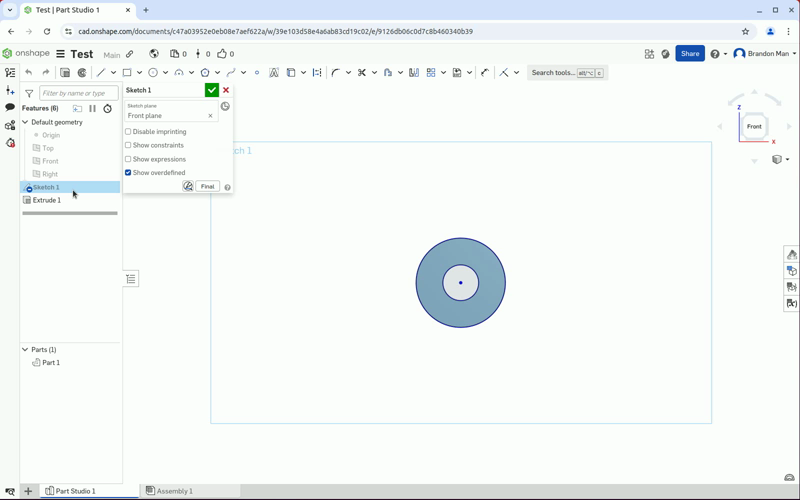
mouse_move(229, 92)
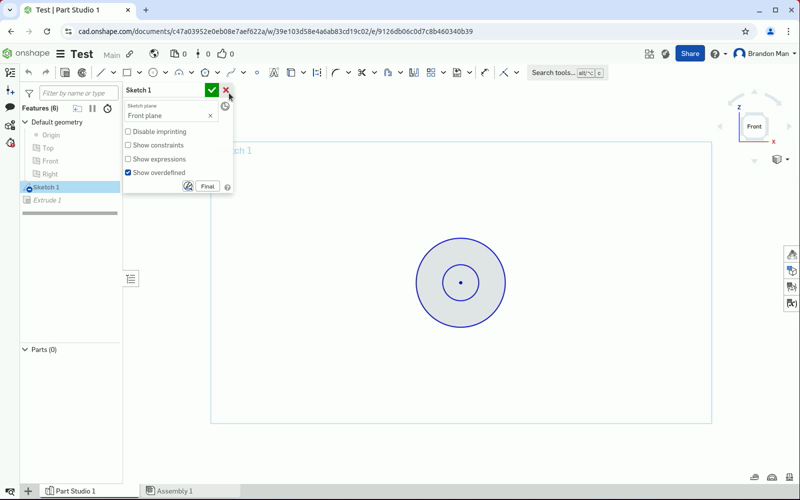
click(229, 92)
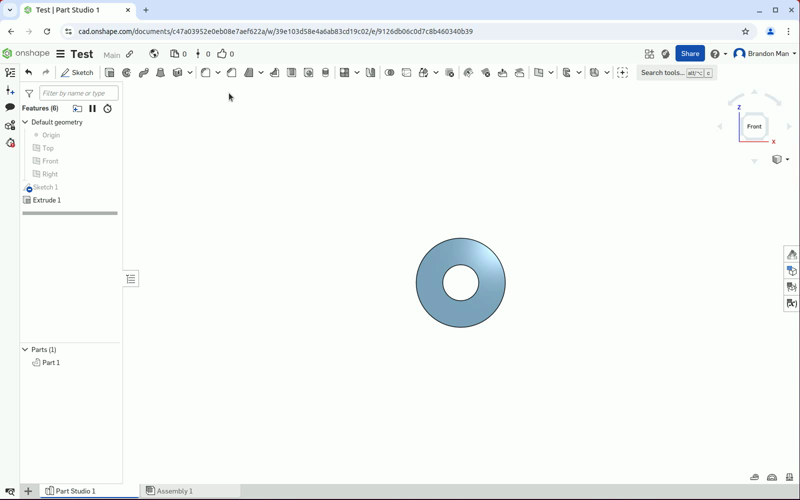
mouse_move(541, 75)
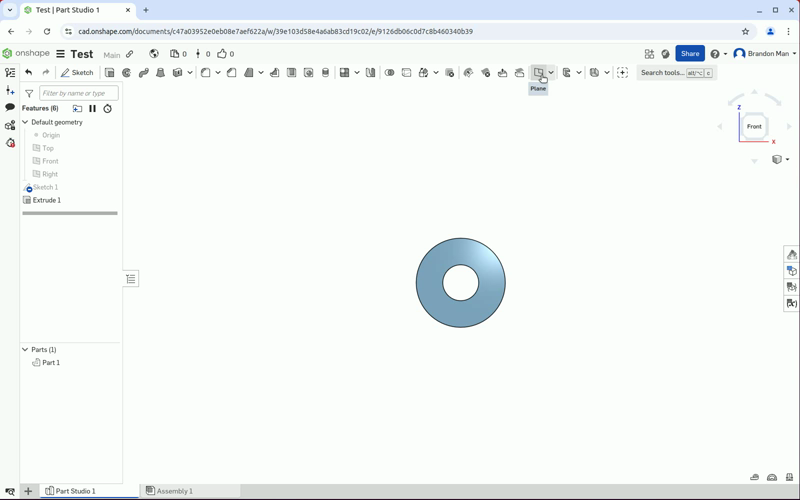
click(541, 75)
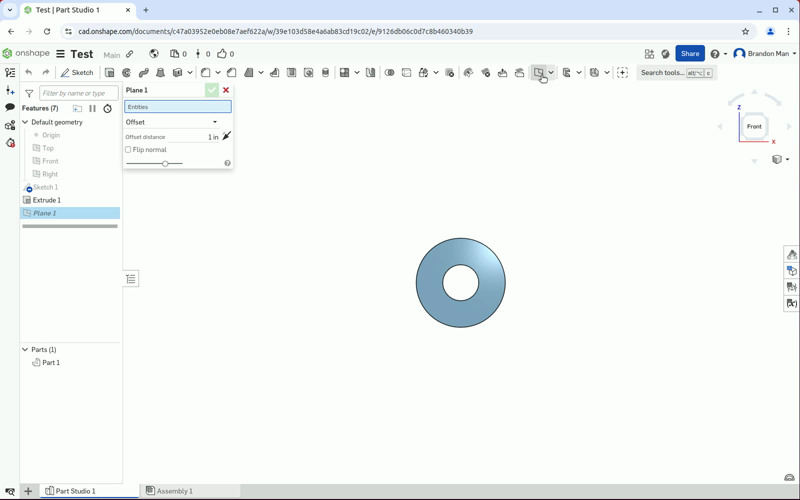
mouse_move(73, 163)
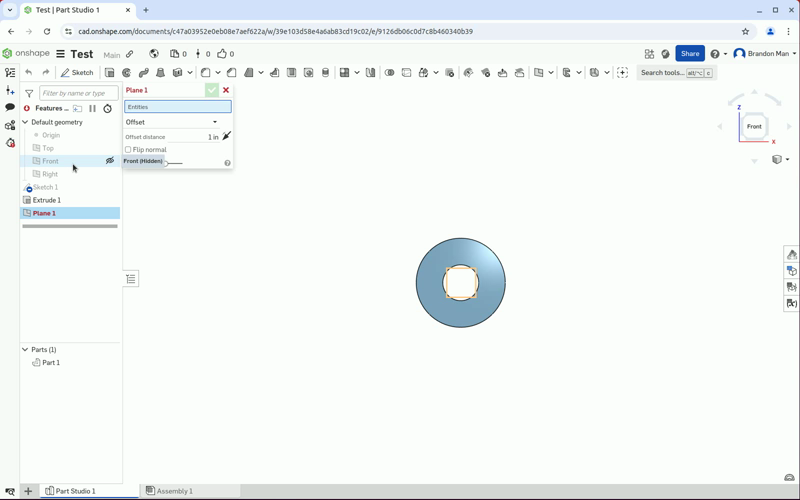
click(73, 163)
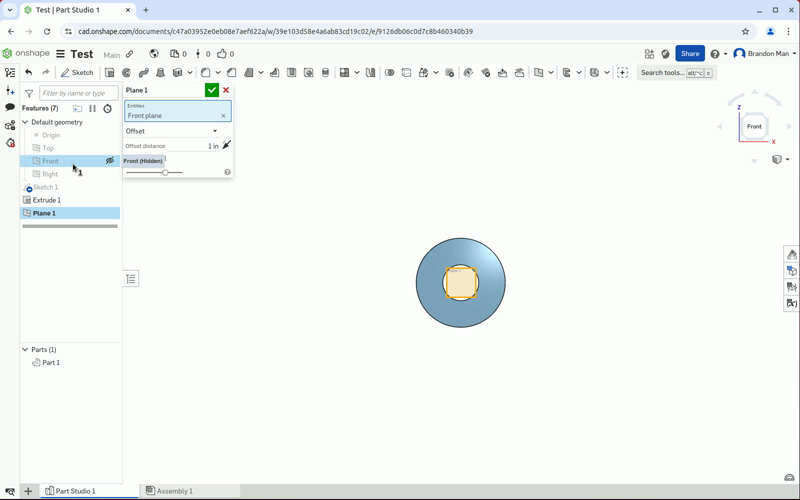
key(tab, 2)
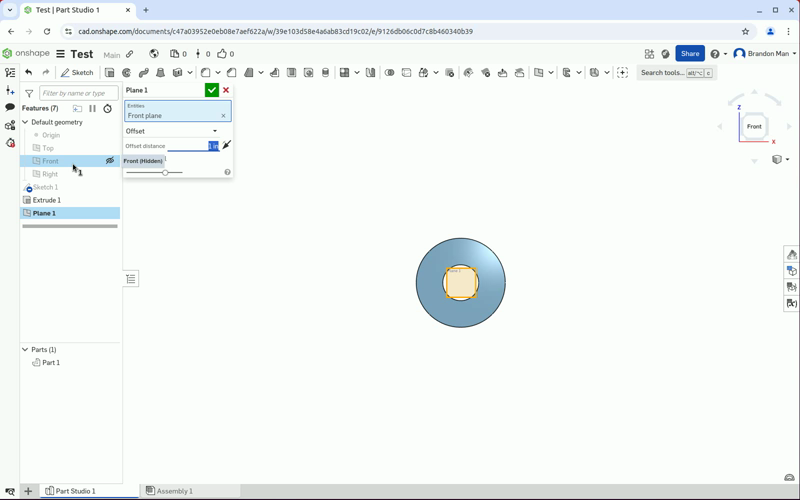
text(3.605)
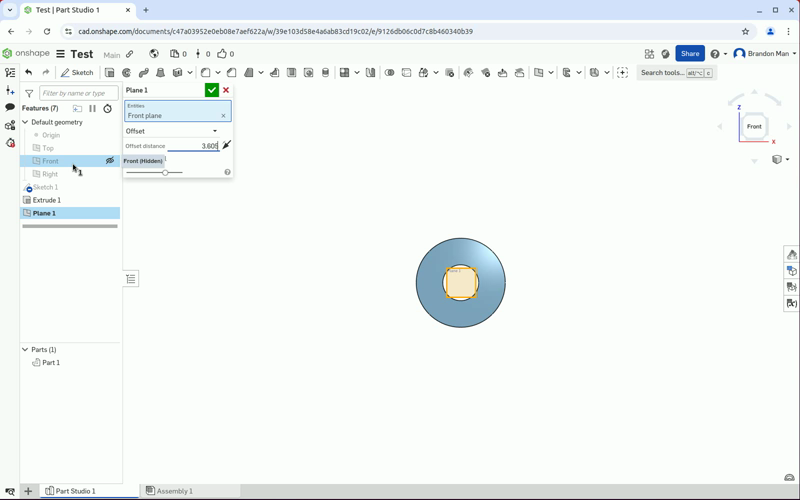
key(enter, 2)
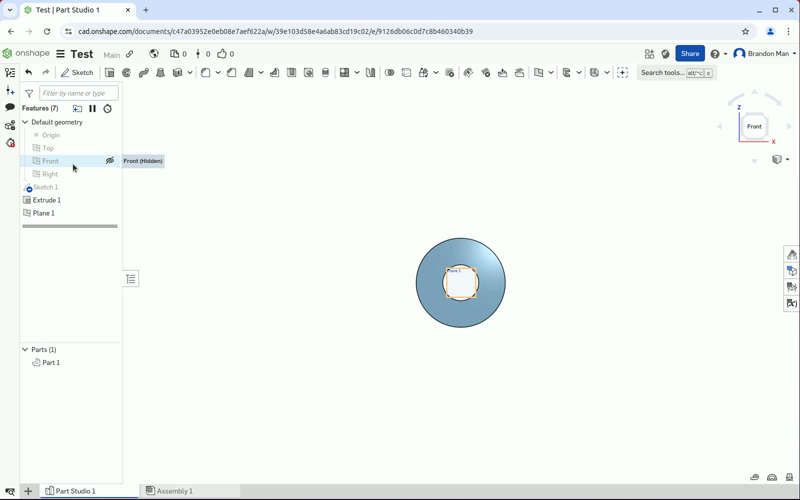
key(shift+s)
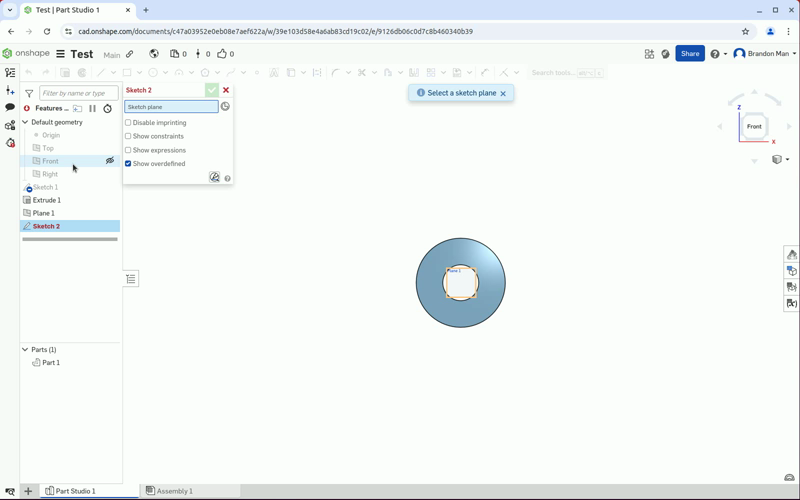
mouse_move(73, 215)
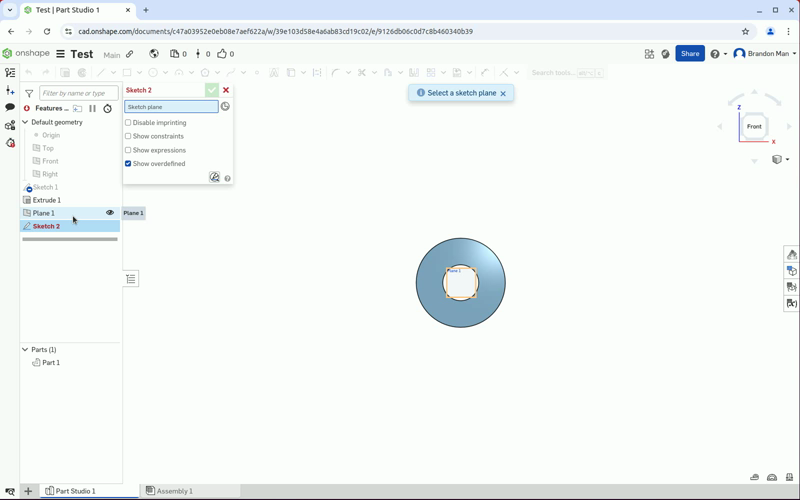
click(73, 215)
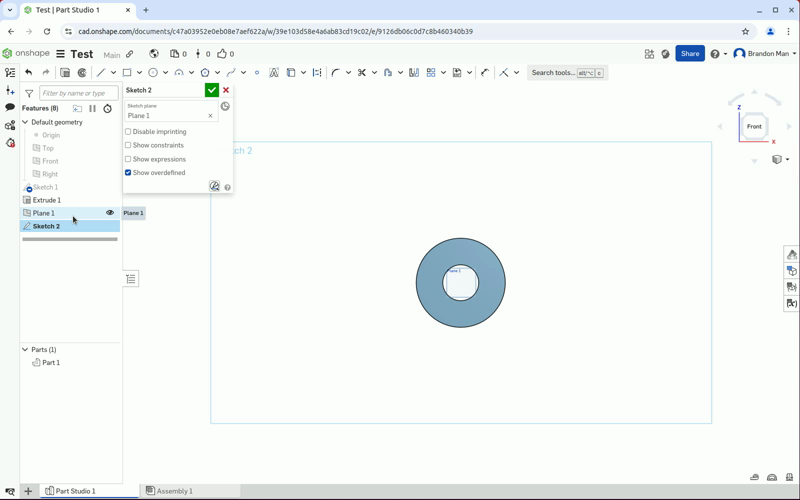
mouse_move(73, 352)
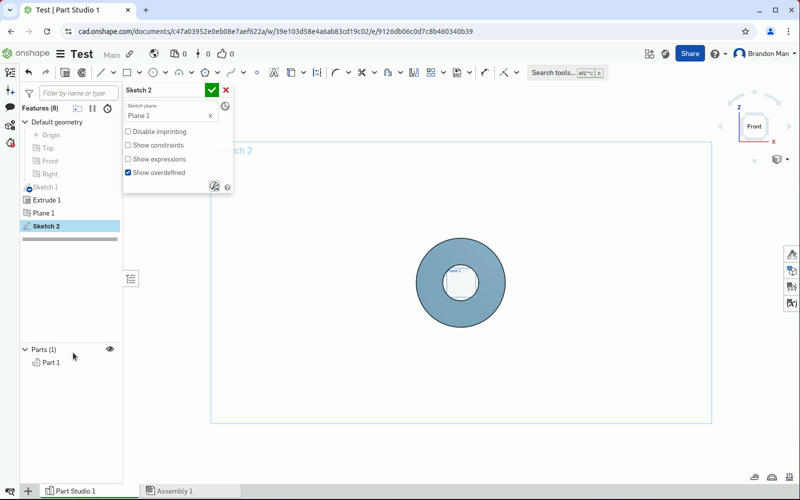
key(y)
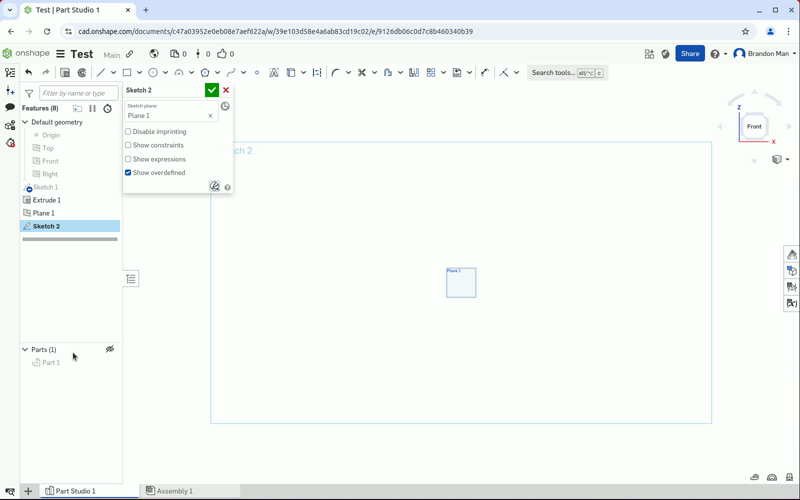
key(c)
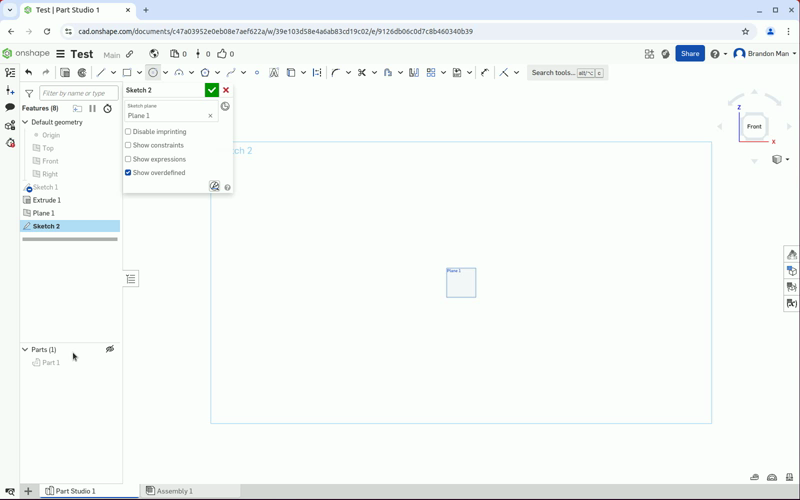
key_down(shift)
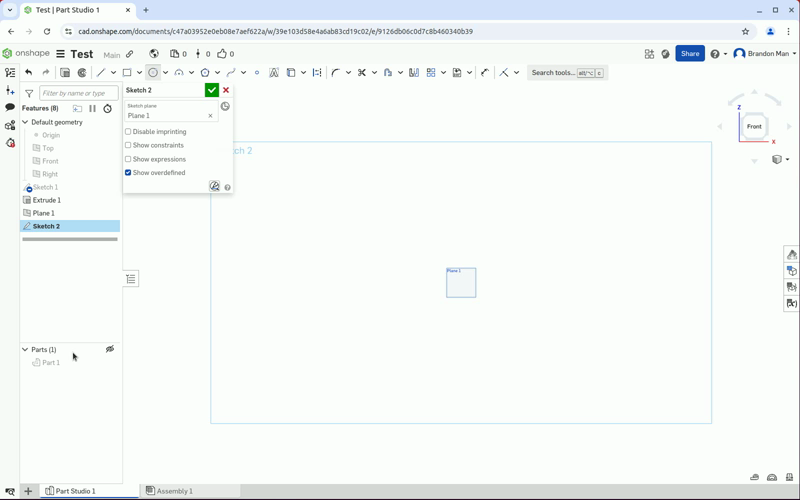
mouse_move(460, 282)
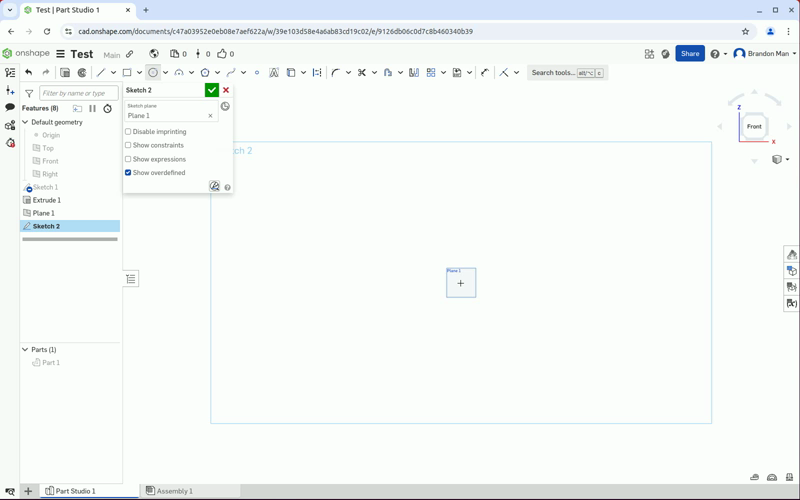
click(460, 282)
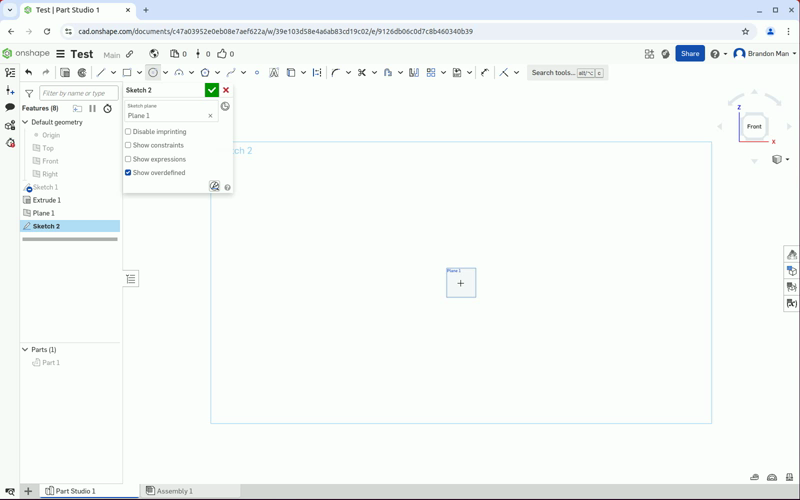
key_up(shift)
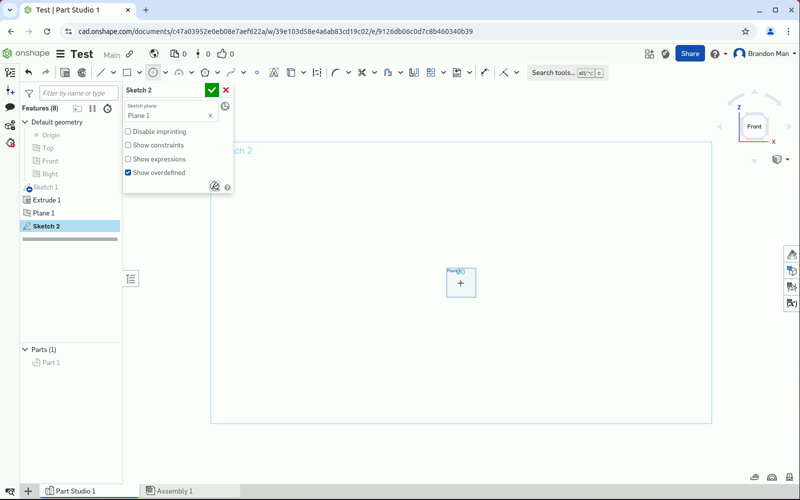
mouse_move(492, 282)
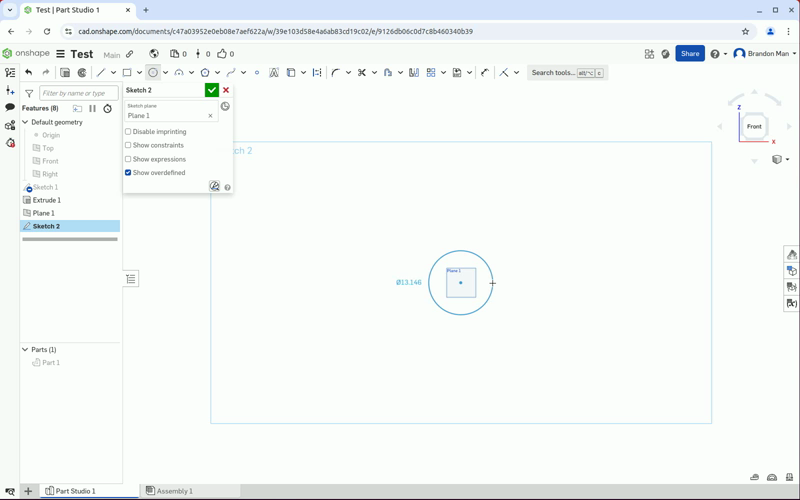
click(492, 282)
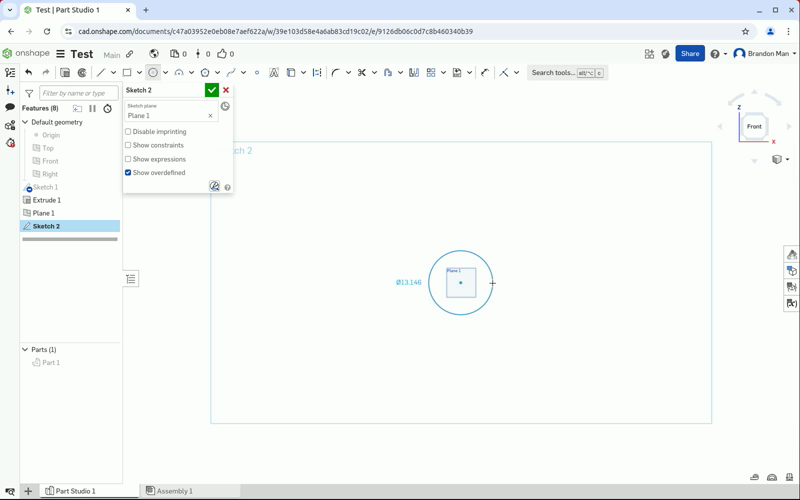
key(esc)
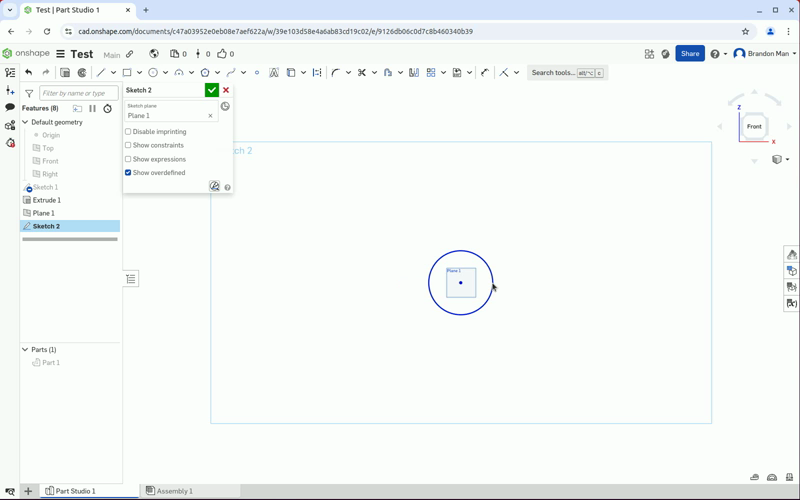
key(c)
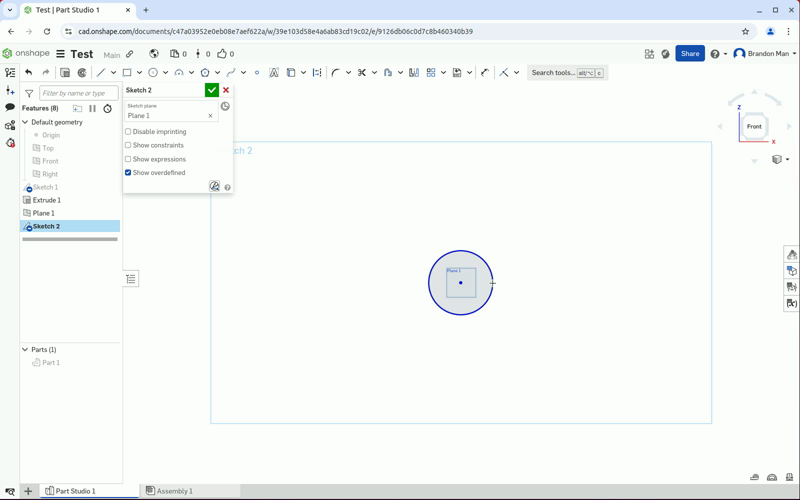
key_down(shift)
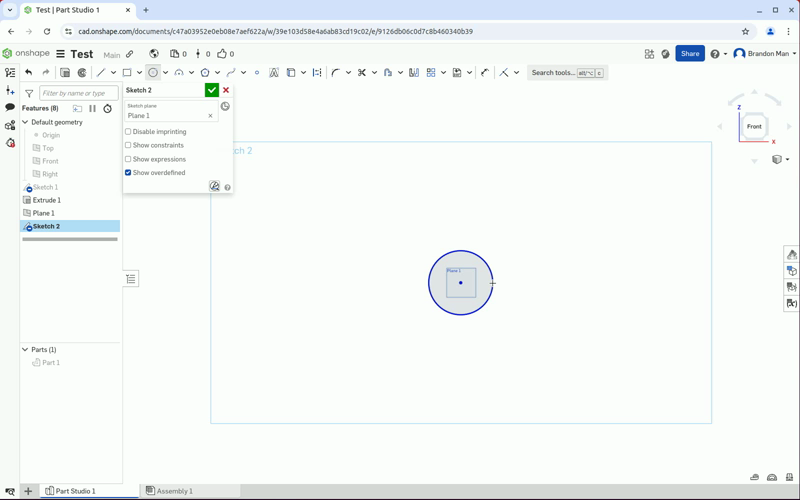
mouse_move(460, 282)
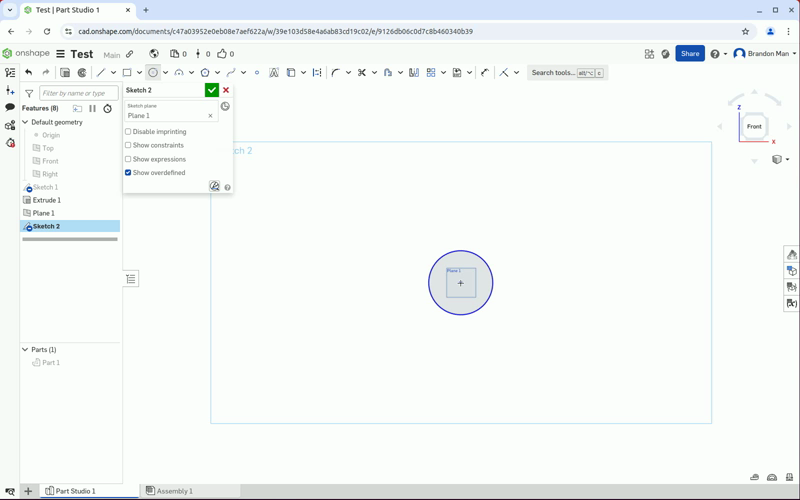
click(460, 282)
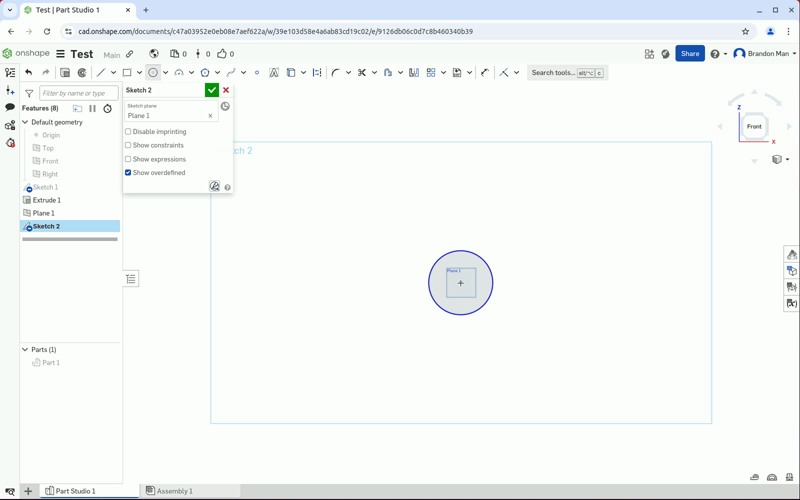
key_up(shift)
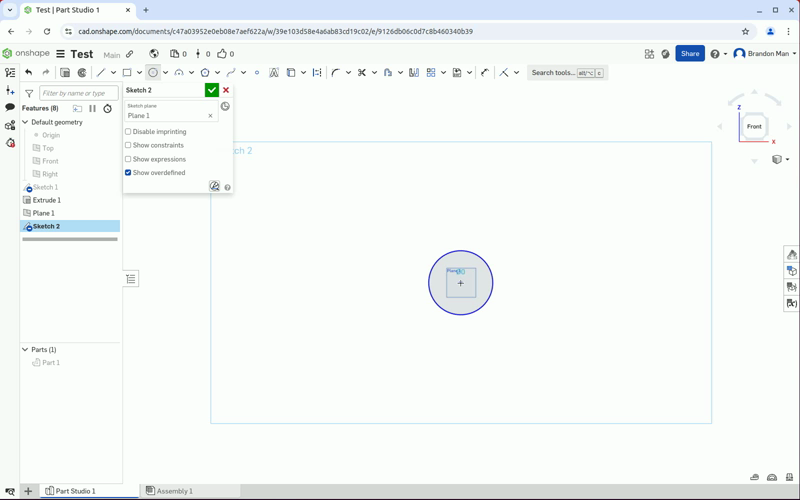
mouse_move(478, 282)
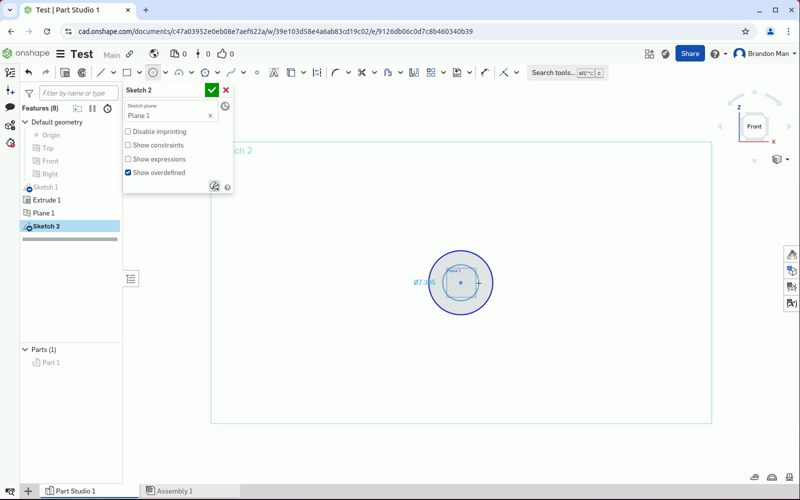
click(478, 282)
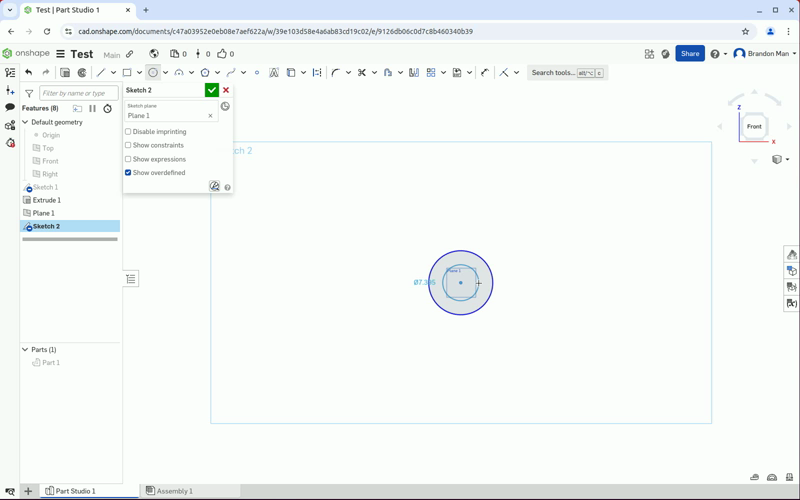
key(esc)
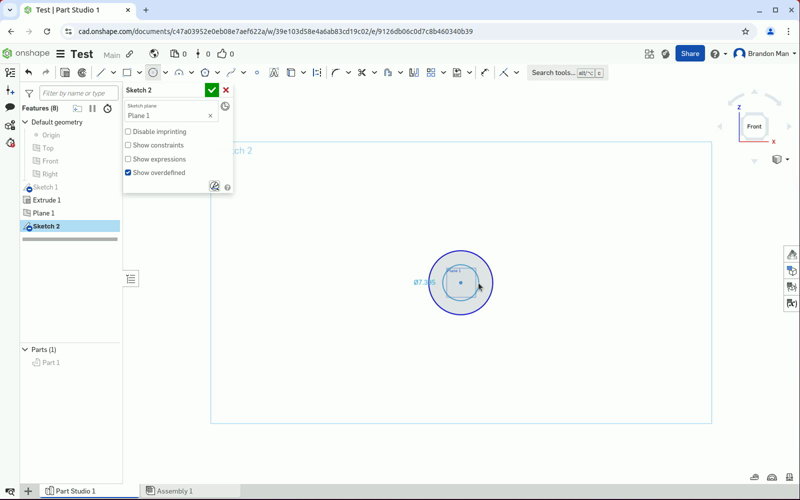
mouse_move(455, 308)
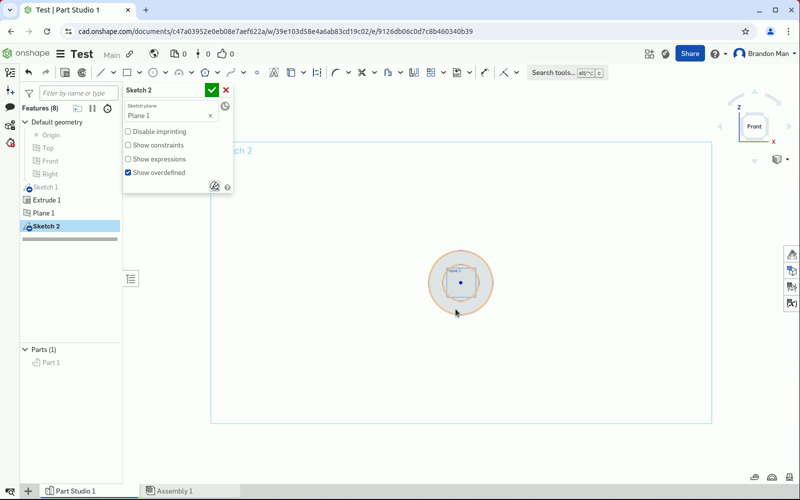
click(455, 308)
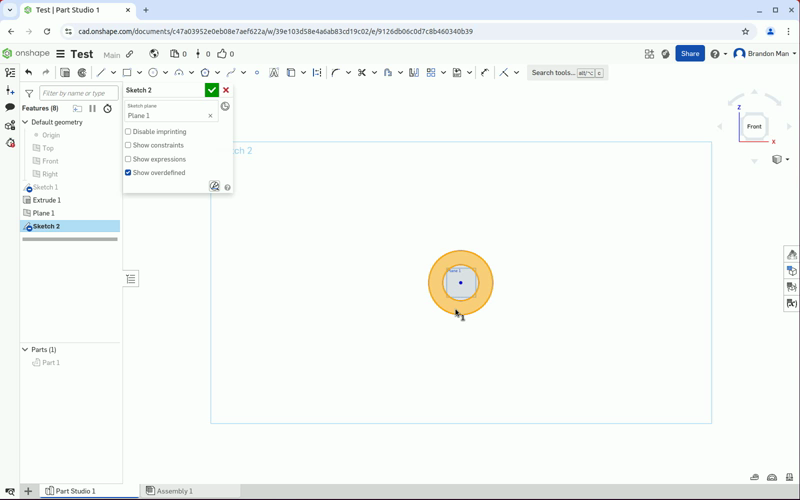
mouse_move(73, 352)
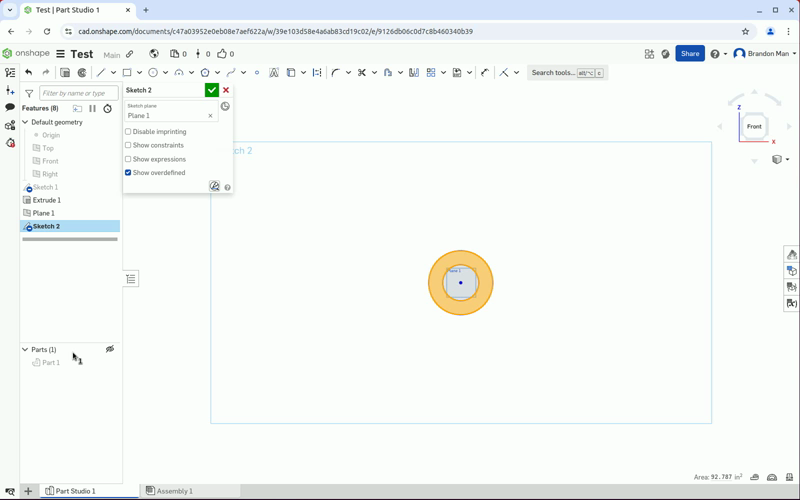
key(shift+y)
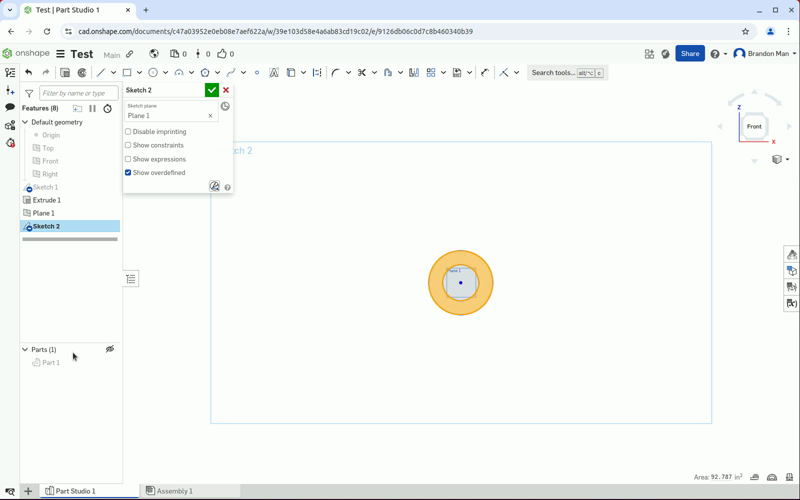
key(shift+e)
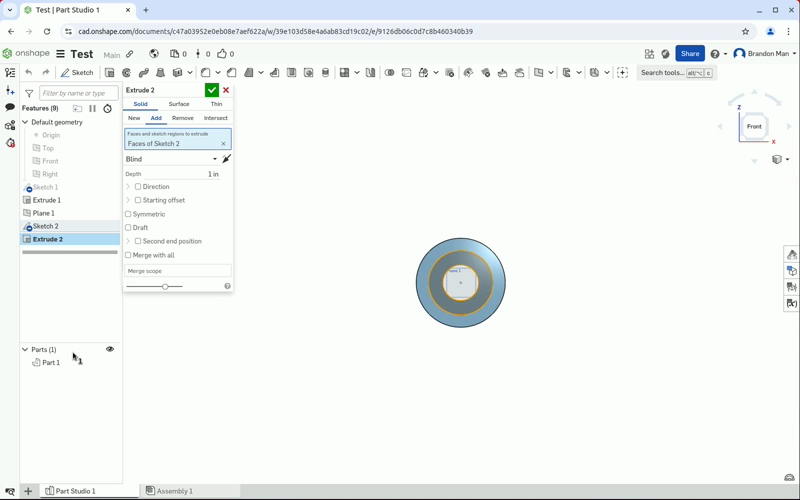
mouse_move(143, 106)
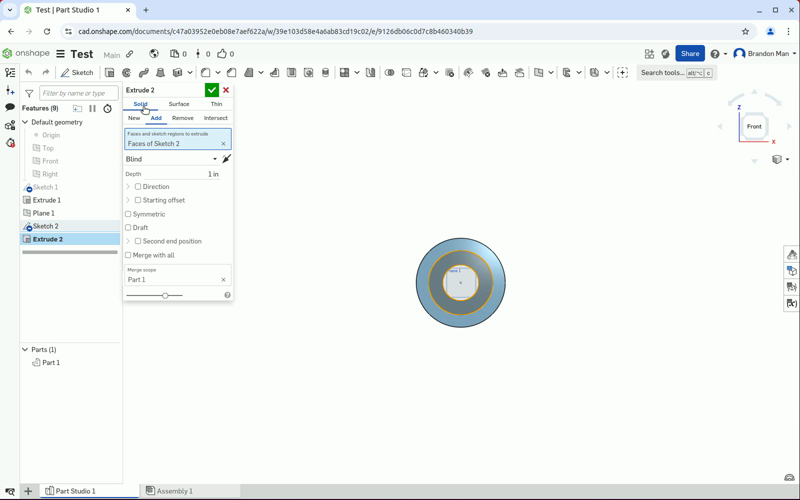
click(143, 106)
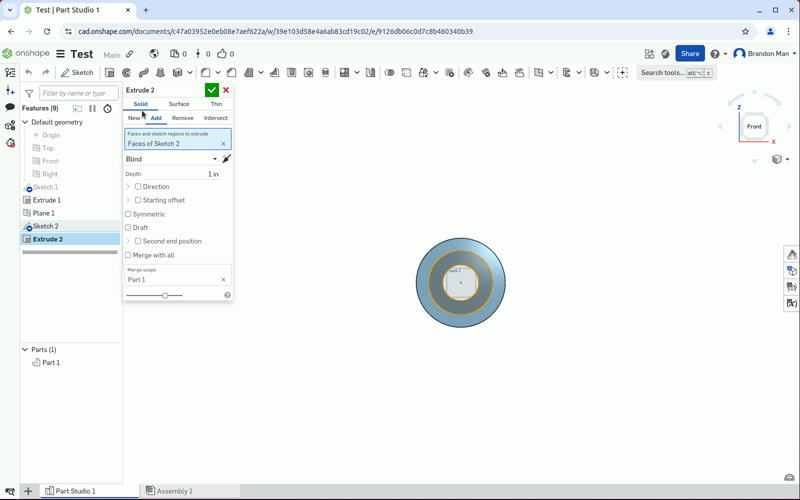
mouse_move(137, 120)
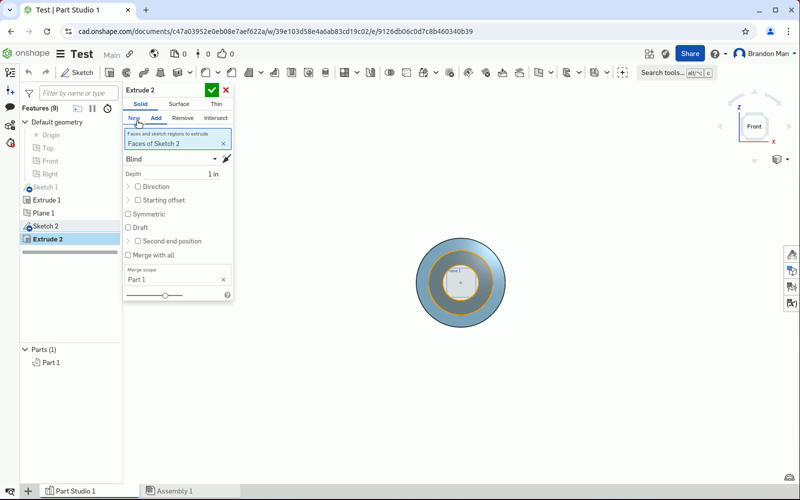
click(137, 120)
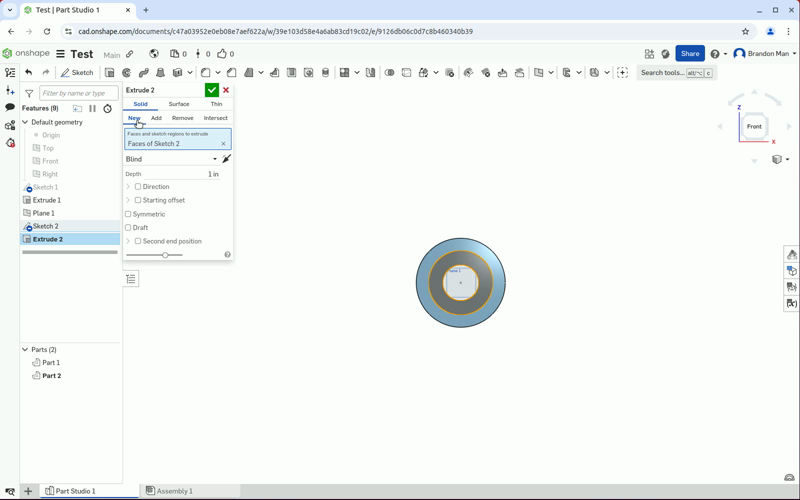
key(tab, 4)
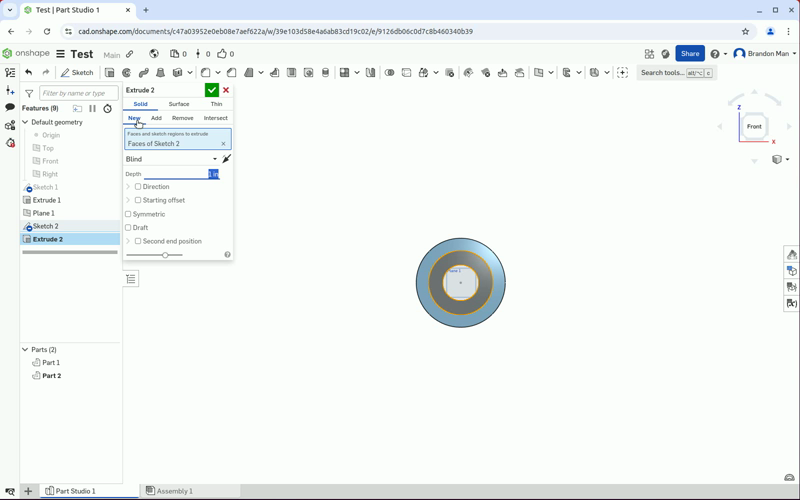
text(1.204)
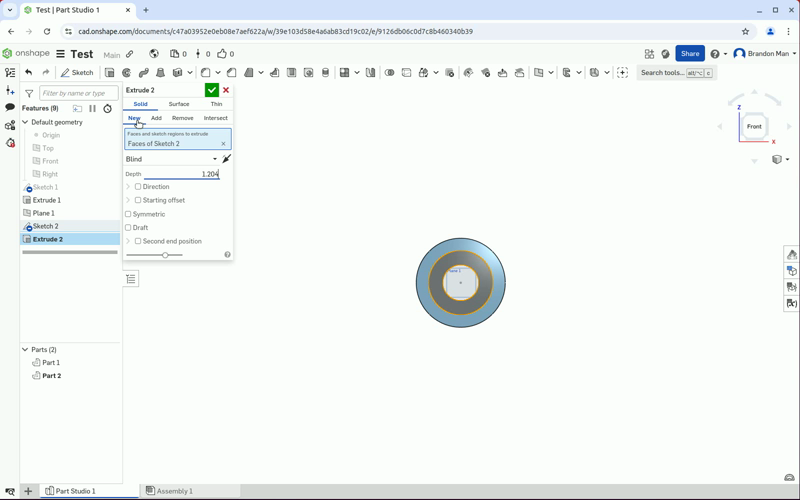
key(enter)
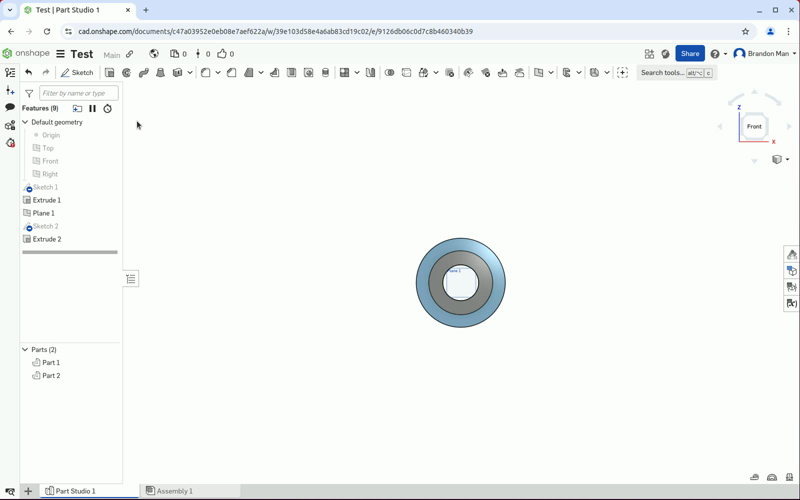
key(shift+h)
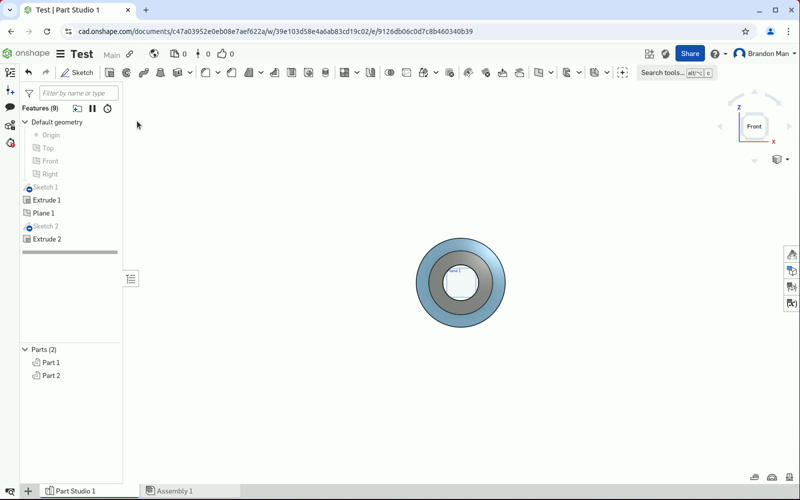
key(shift+h)
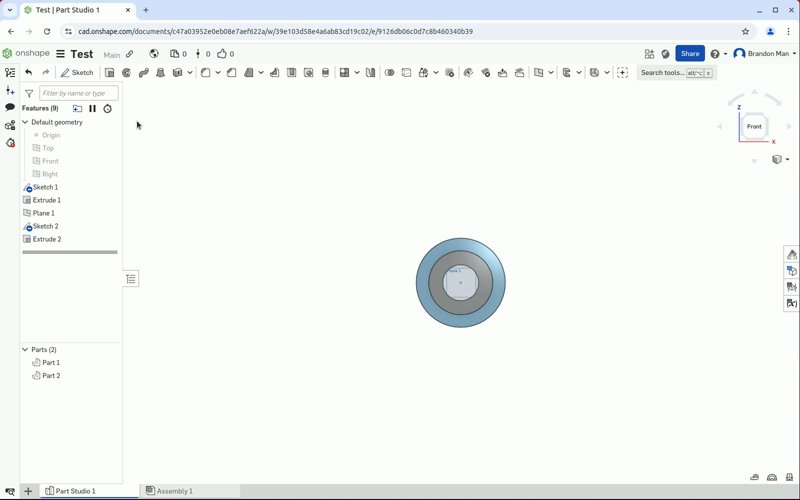
key(shift+7)
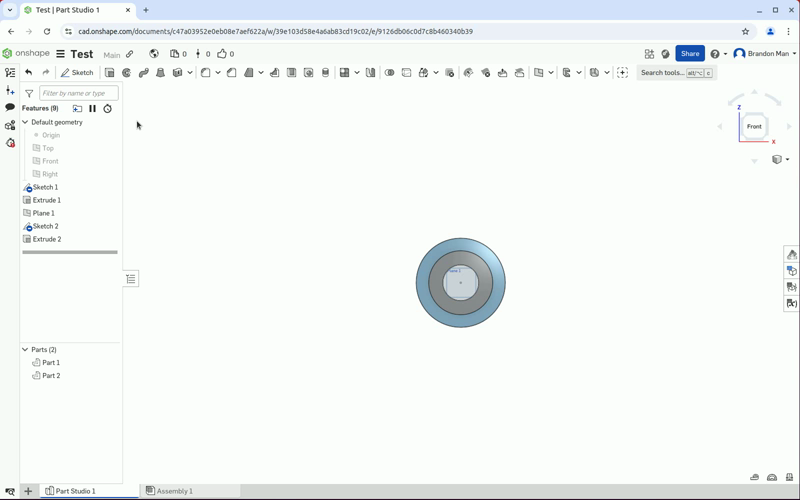
key(left, 2)
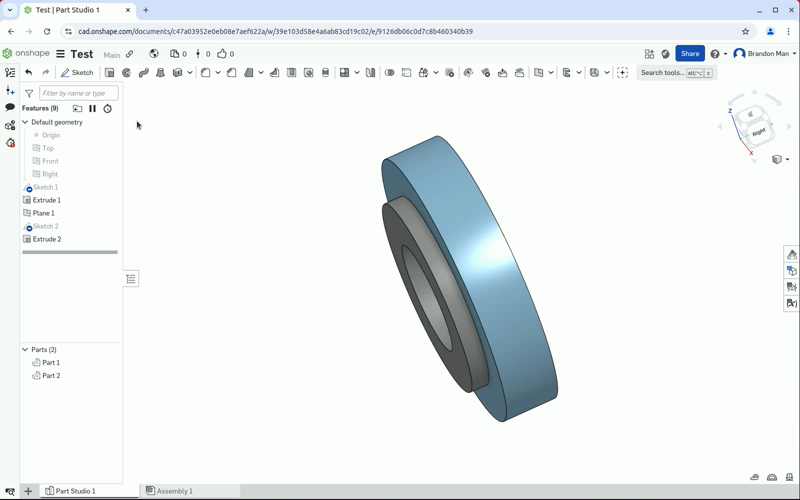
key(down, 2)
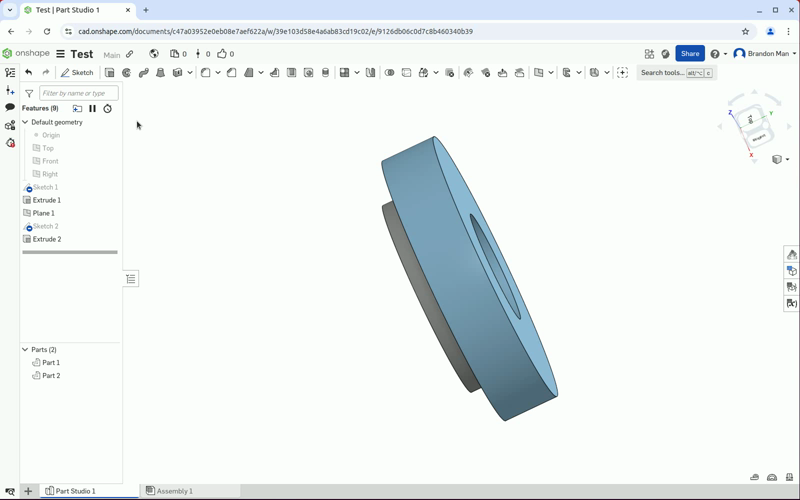
key(up, 2)
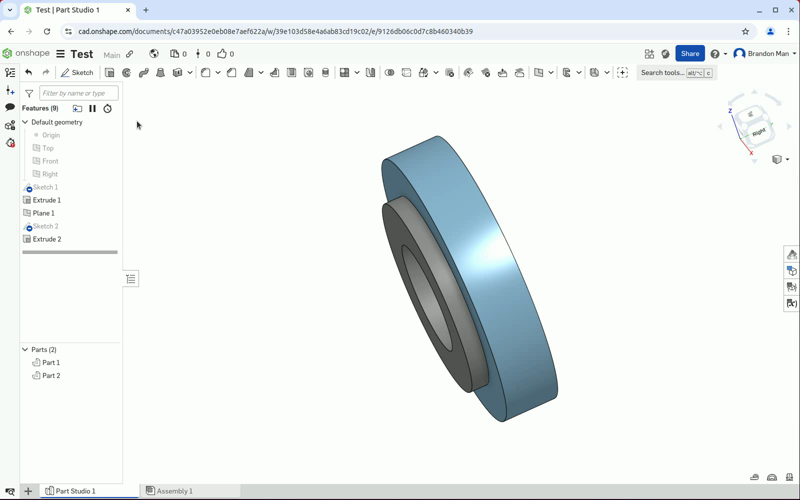
key(right, 2)
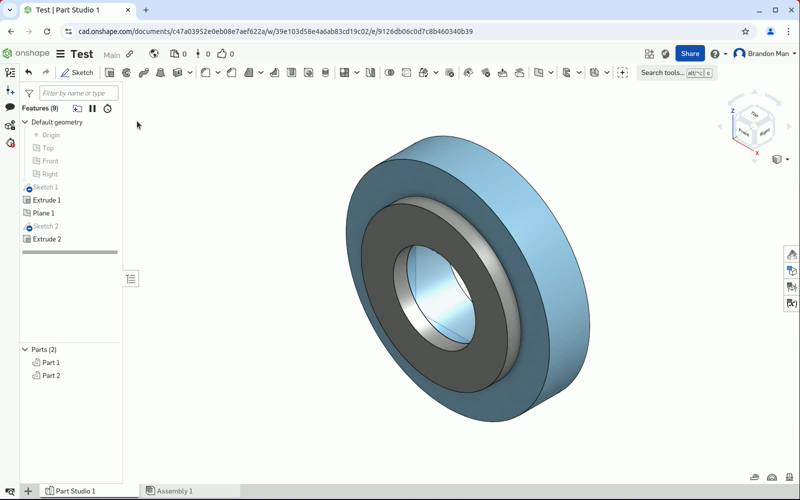
mouse_move(73, 189)
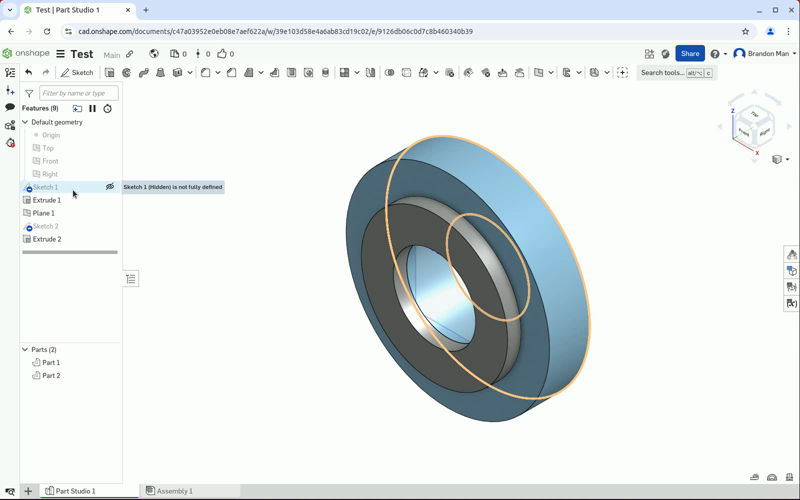
click(73, 189)